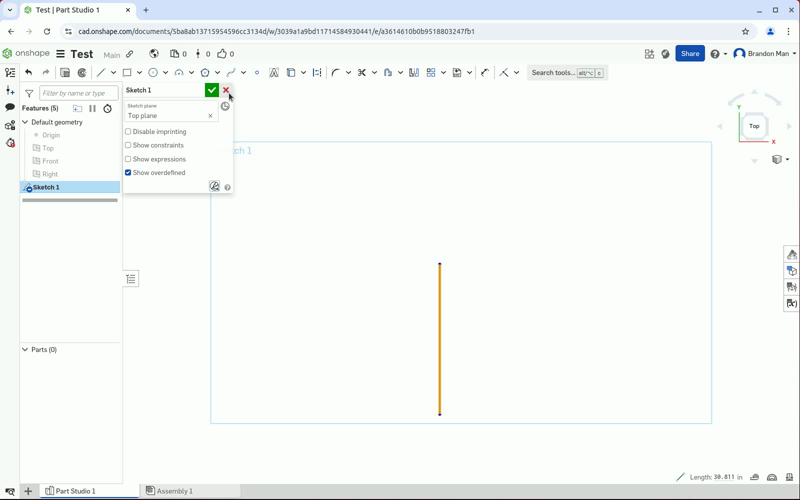
key(shift+h)
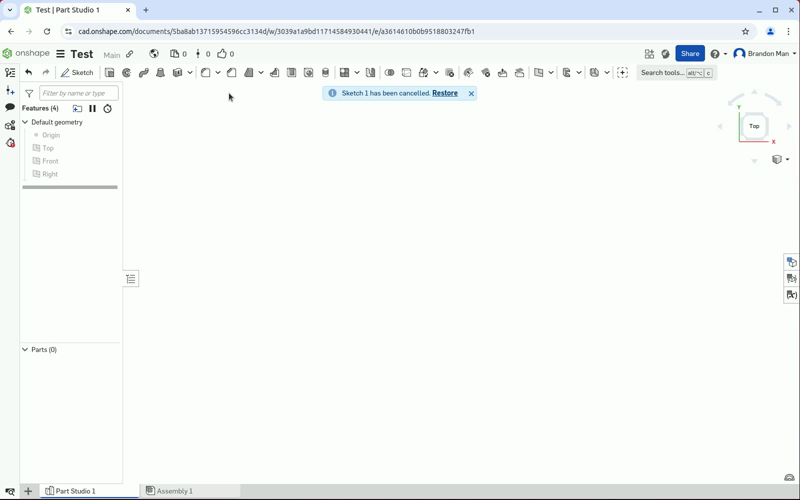
mouse_move(73, 352)
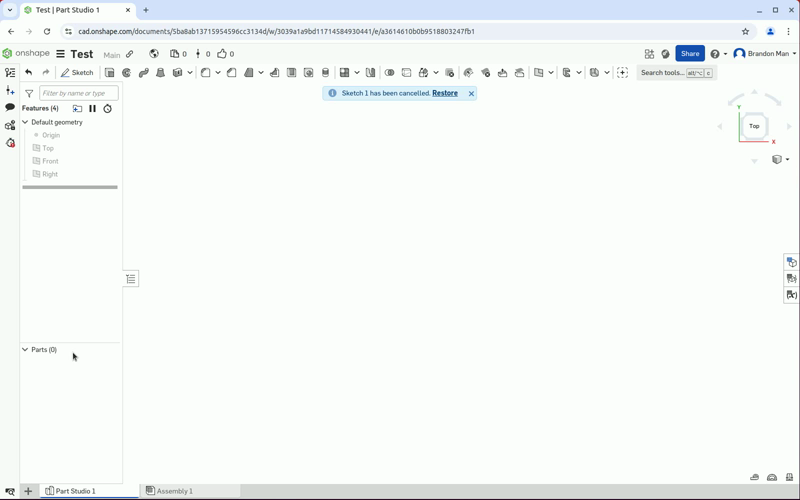
key(y)
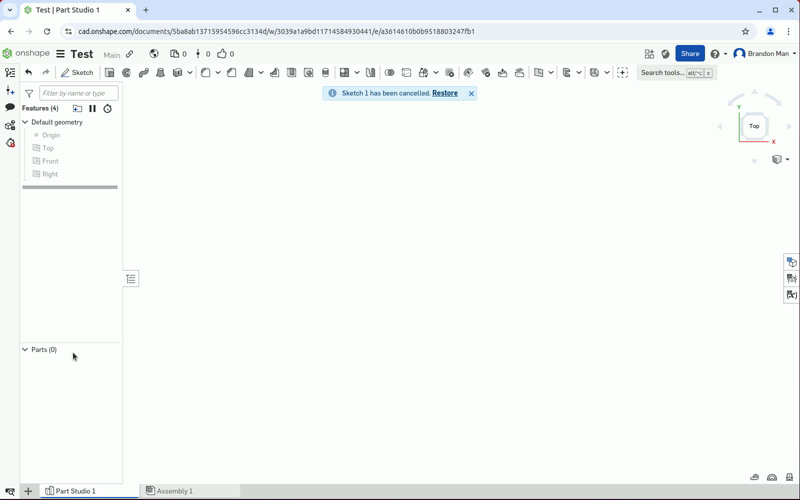
key(shift+p)
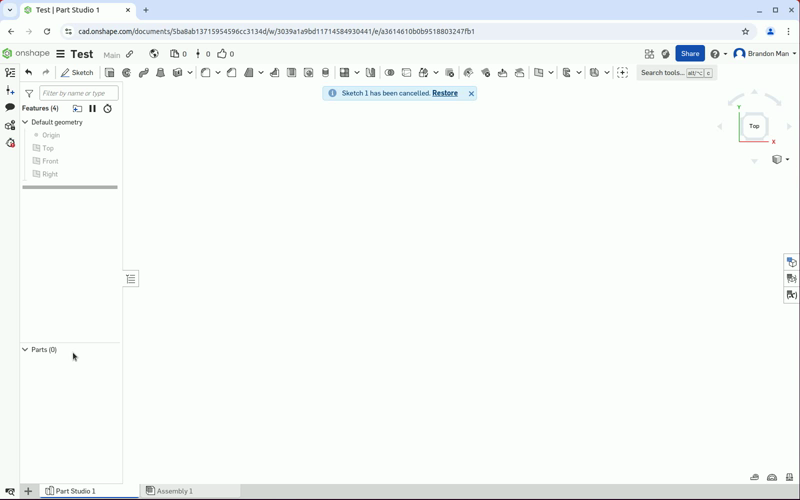
key(space)
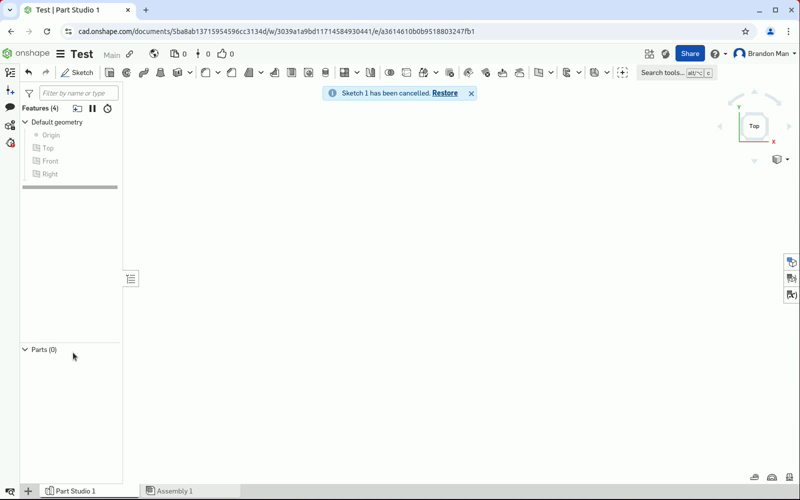
key_down(shift)
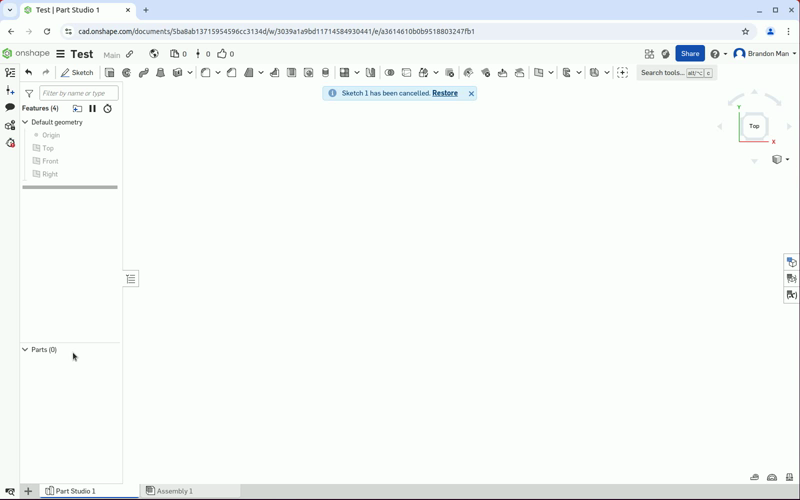
key(up)
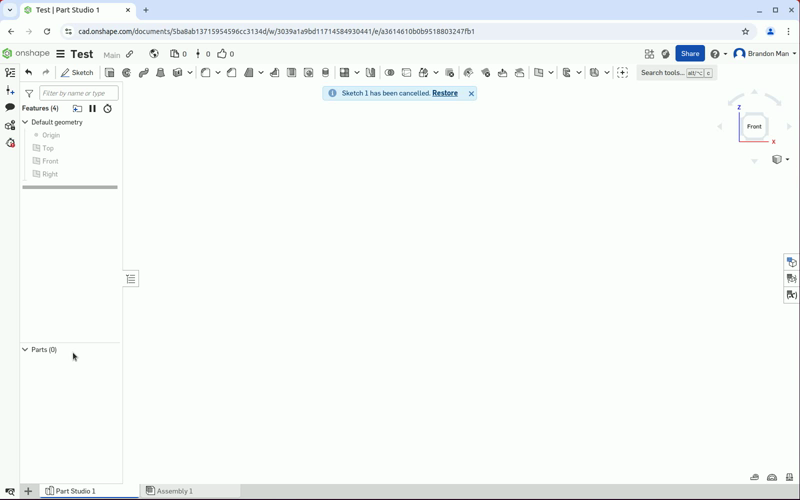
key_up(shift)
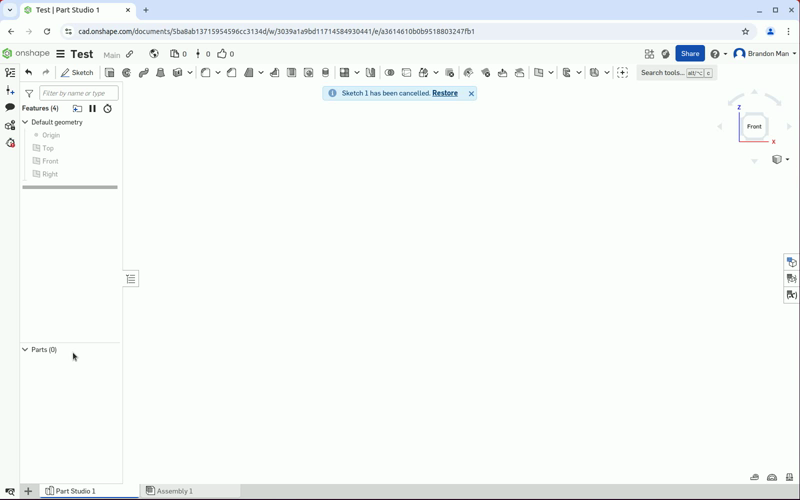
mouse_move(73, 352)
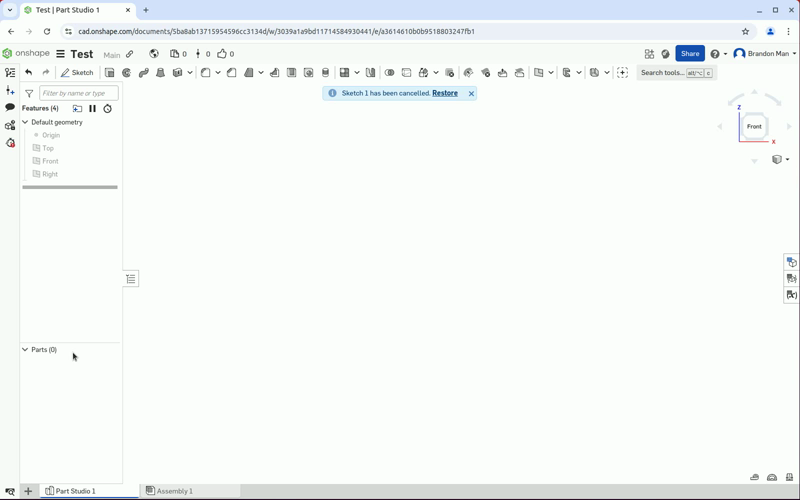
key(shift+y)
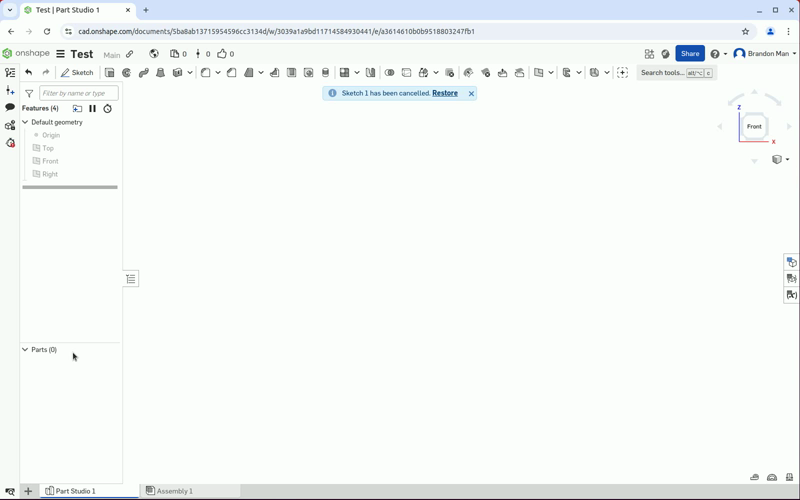
key(shift+s)
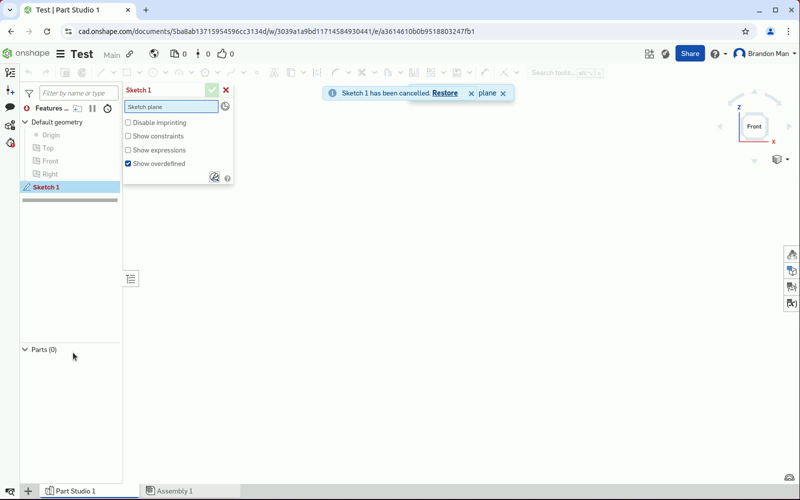
mouse_move(73, 163)
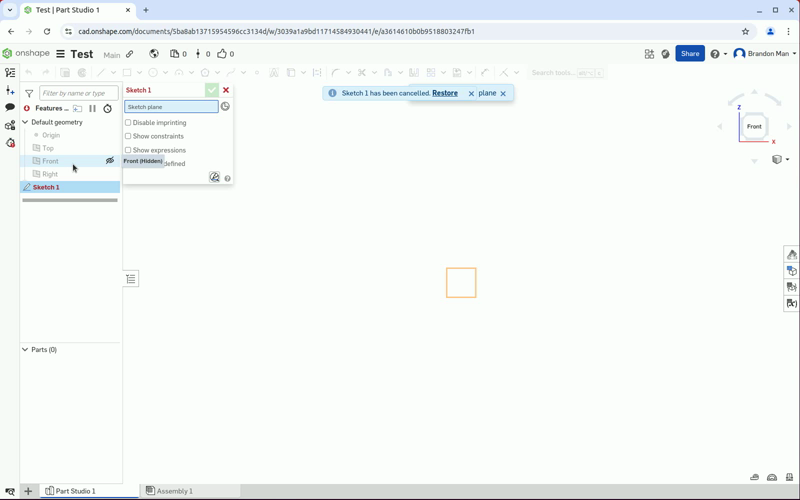
click(73, 163)
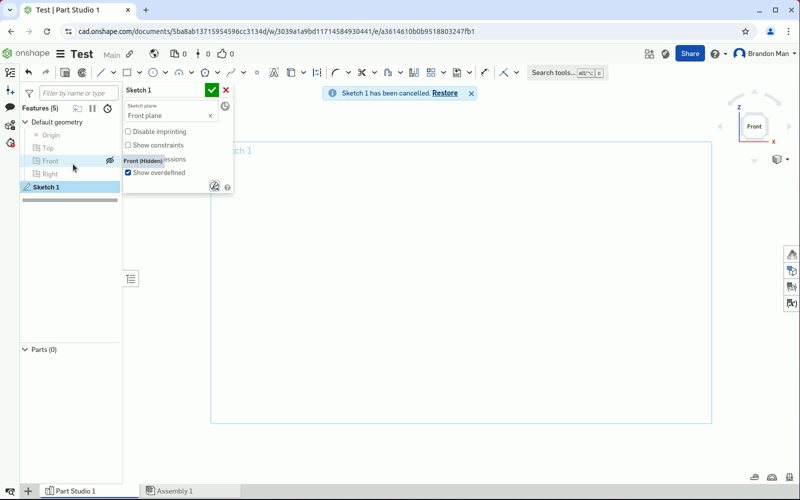
mouse_move(73, 352)
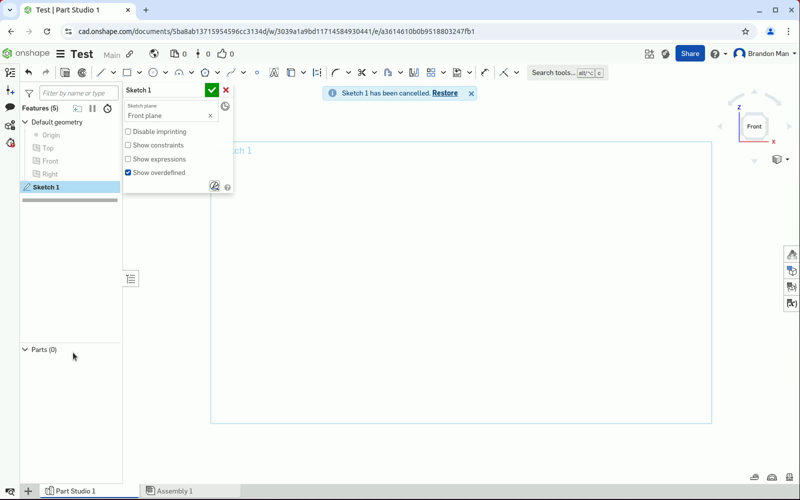
key(y)
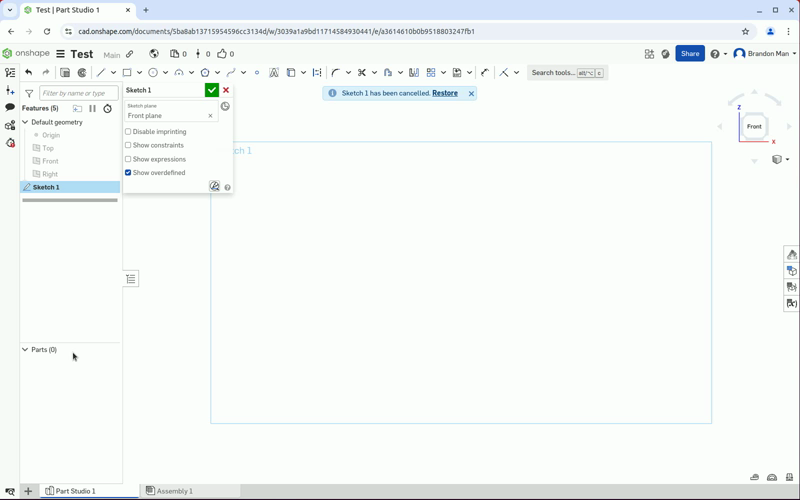
key(l)
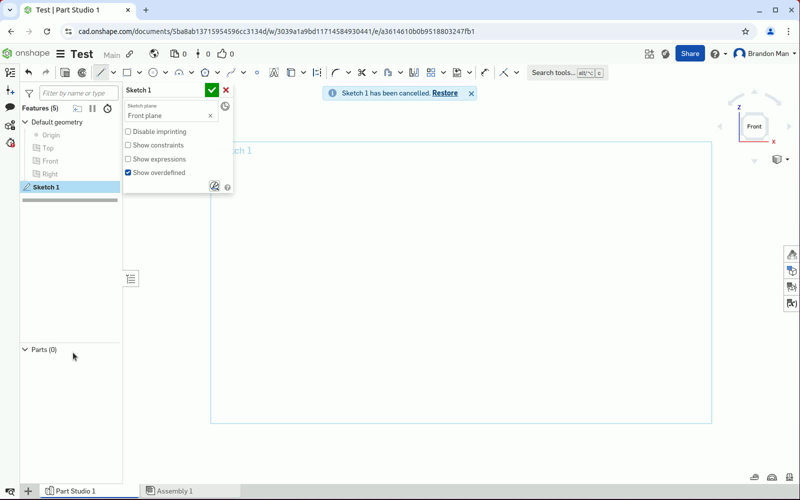
key_down(shift)
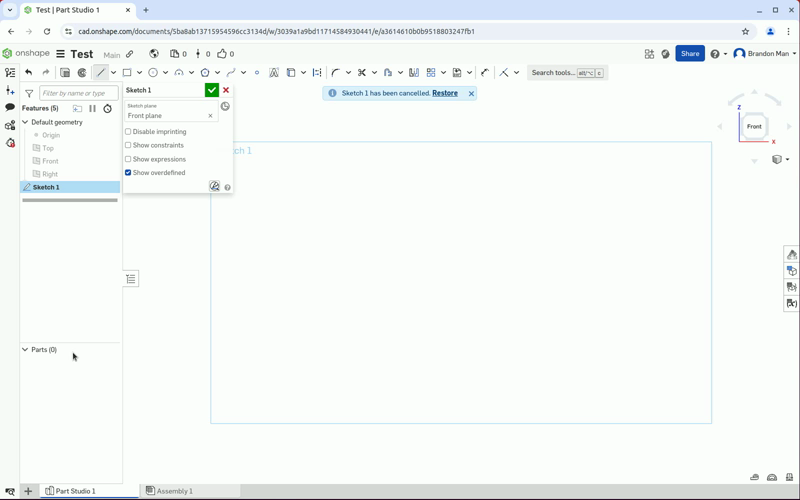
mouse_move(348, 270)
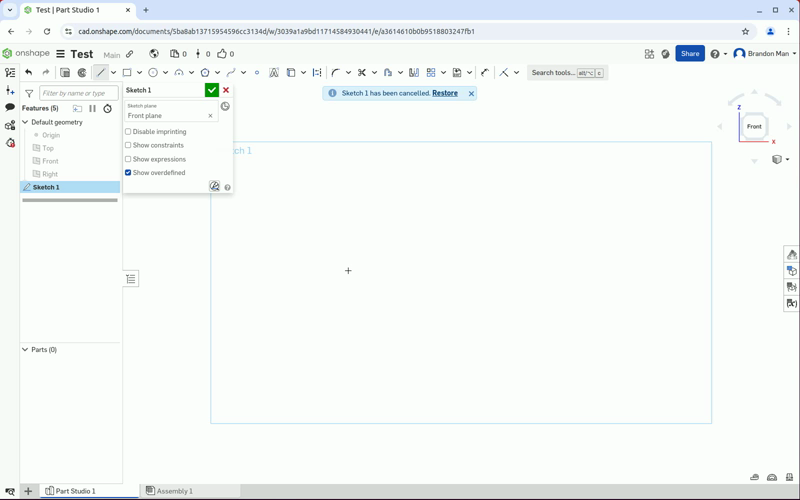
click(348, 270)
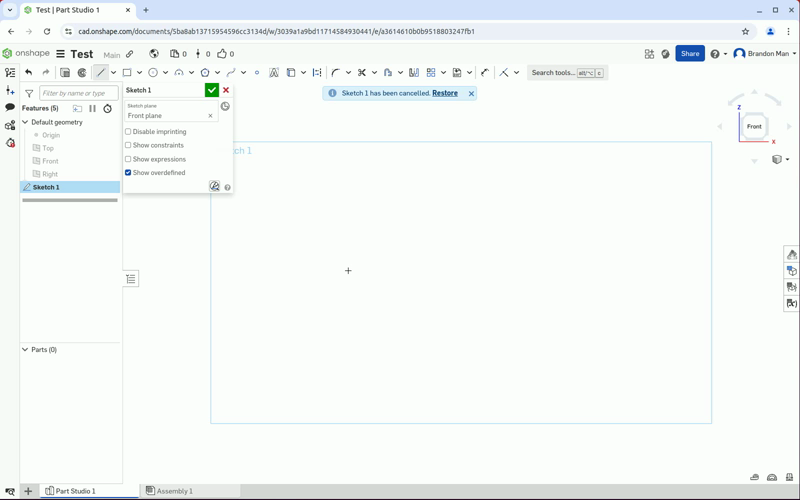
key_up(shift)
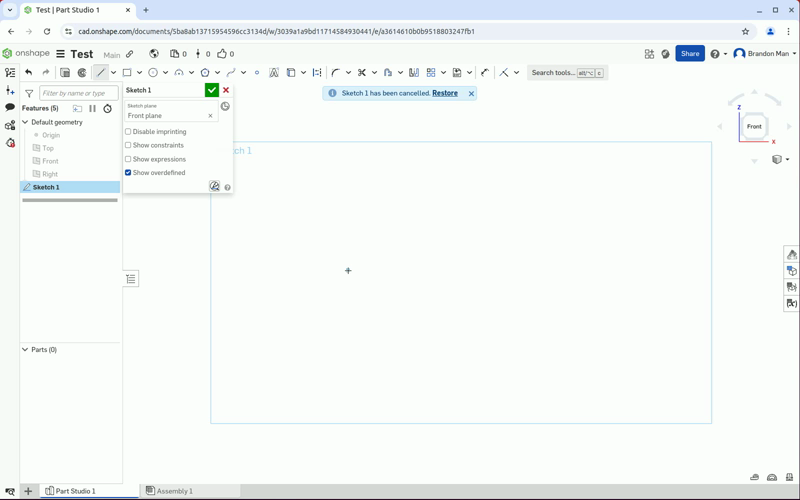
key_down(shift)
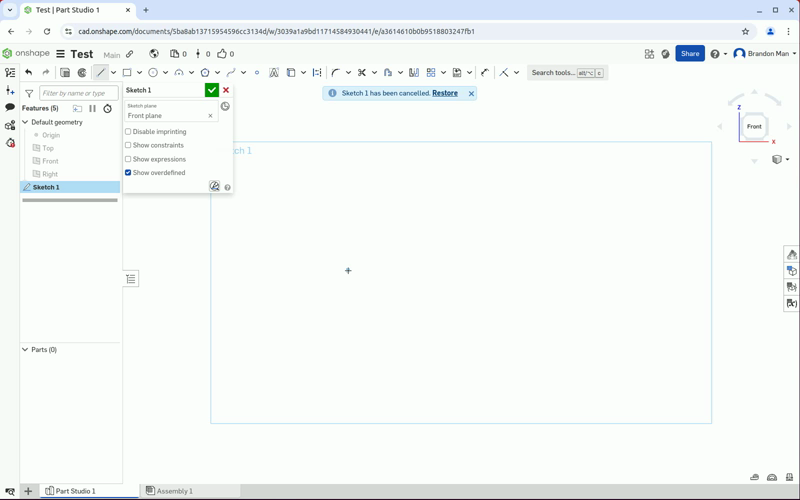
mouse_move(437, 270)
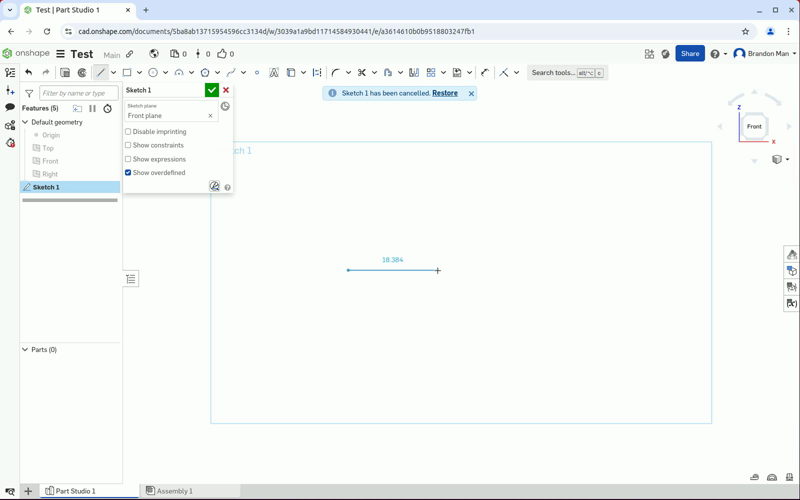
click(437, 270)
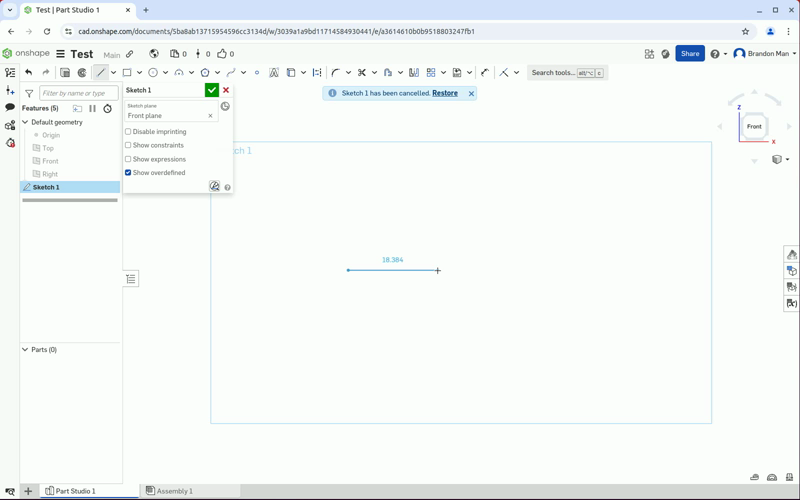
key_up(shift)
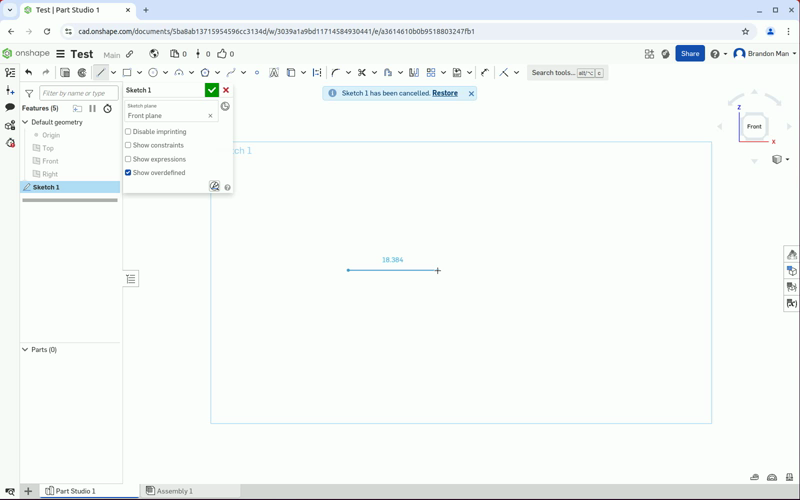
key_down(shift)
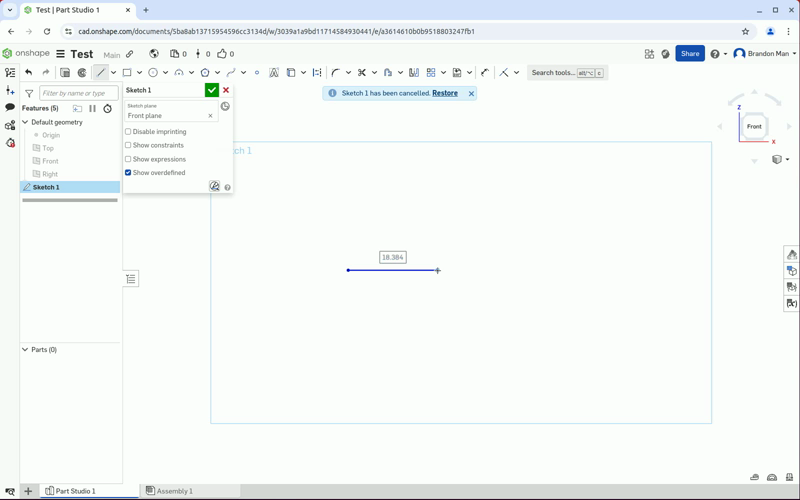
mouse_move(467, 270)
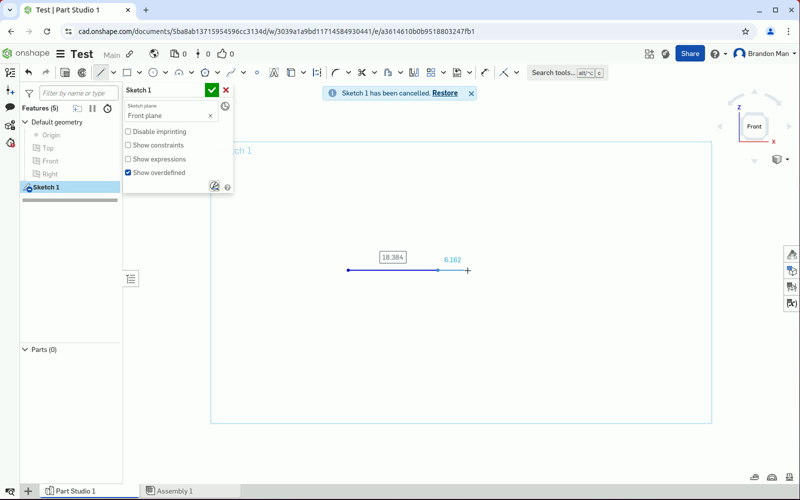
mouse_move(437, 218)
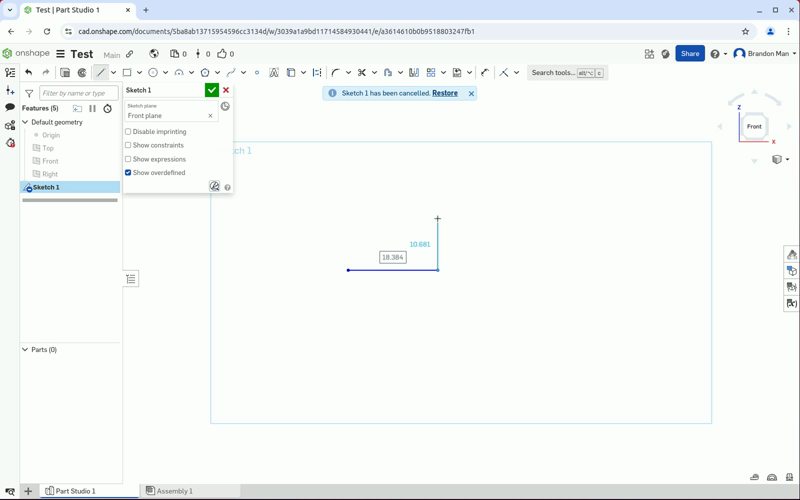
click(437, 218)
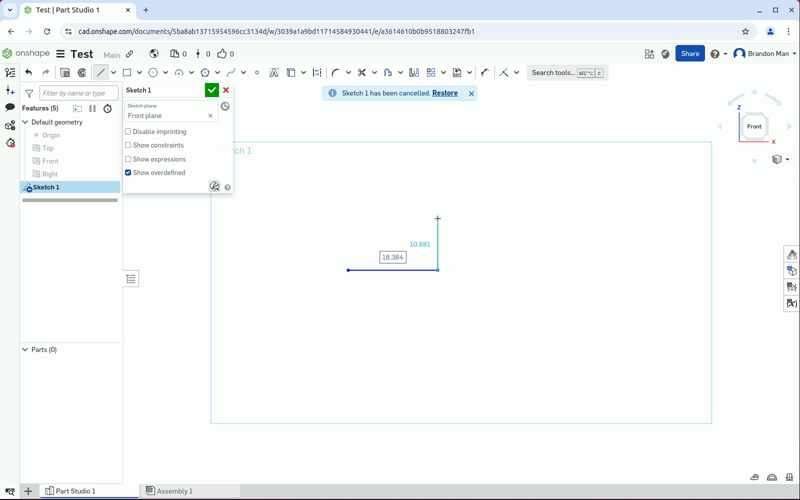
key_up(shift)
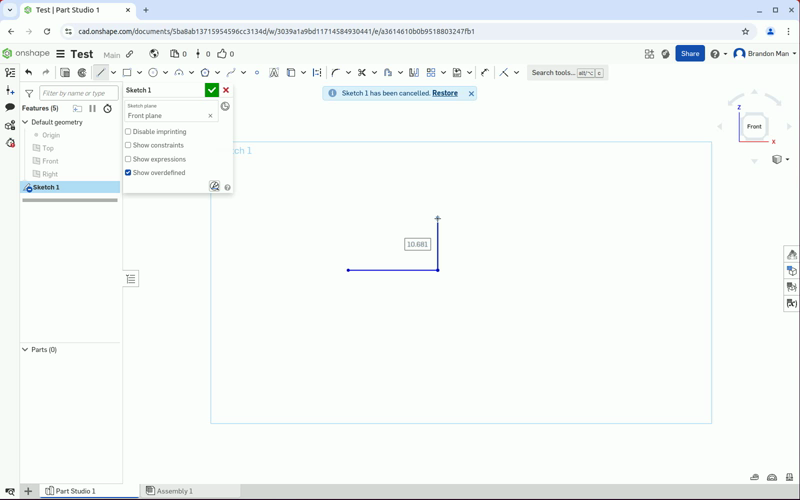
key_down(shift)
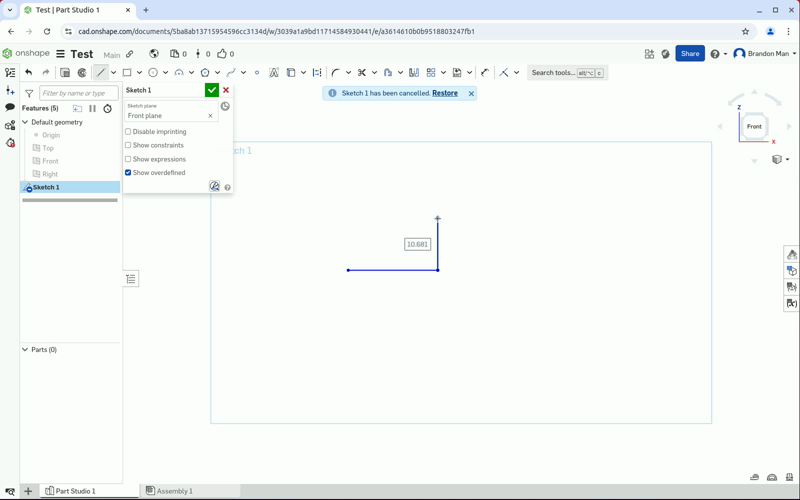
mouse_move(348, 218)
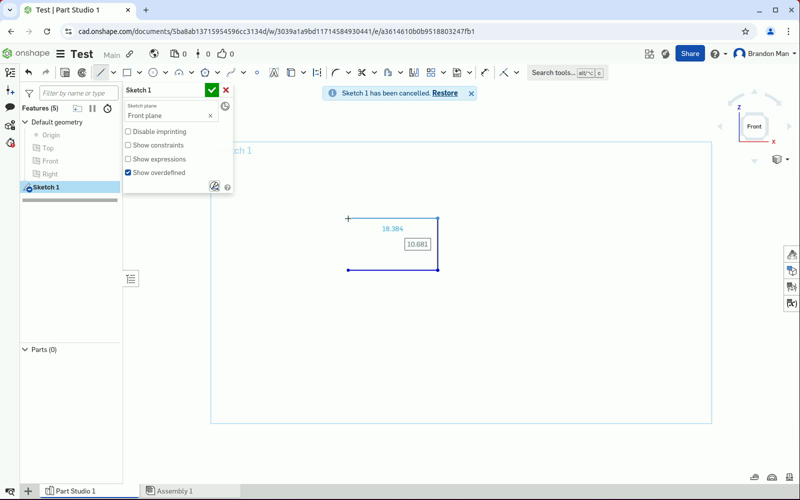
click(348, 218)
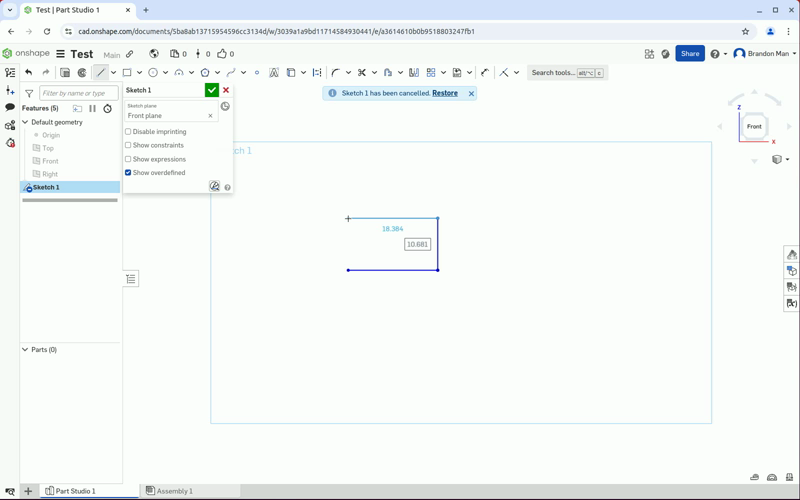
key_up(shift)
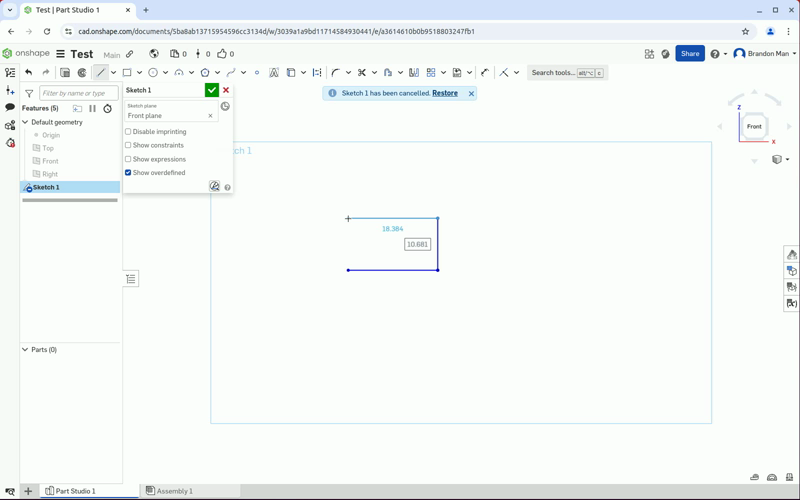
mouse_move(378, 218)
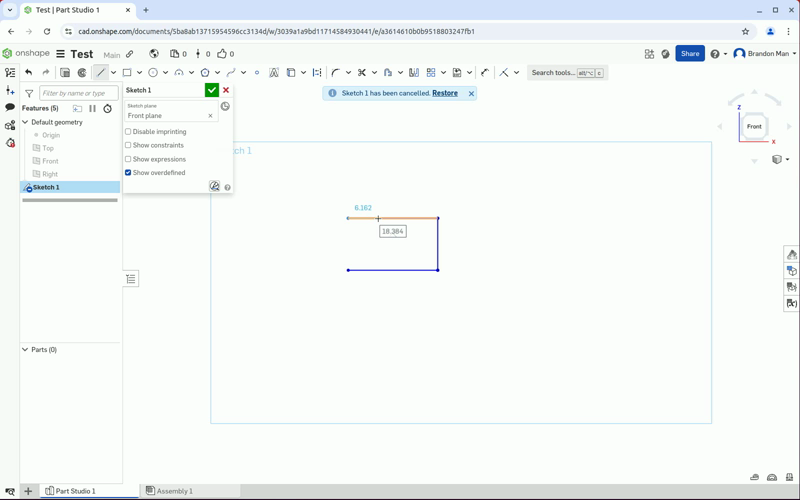
key_down(shift)
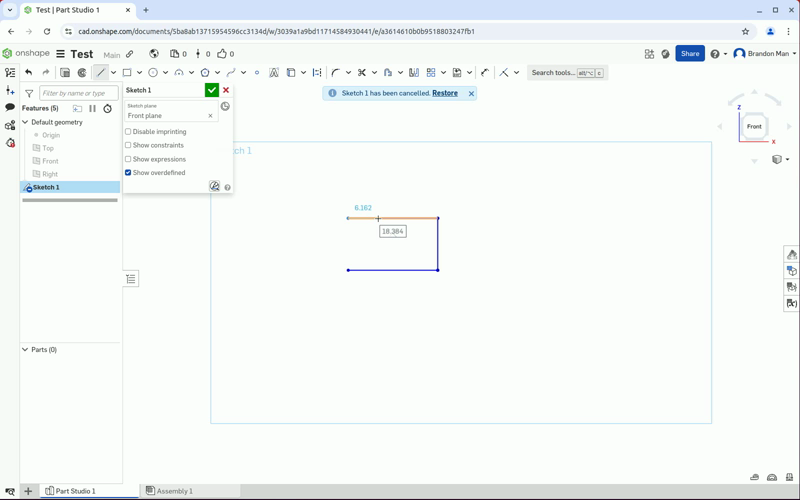
mouse_move(348, 270)
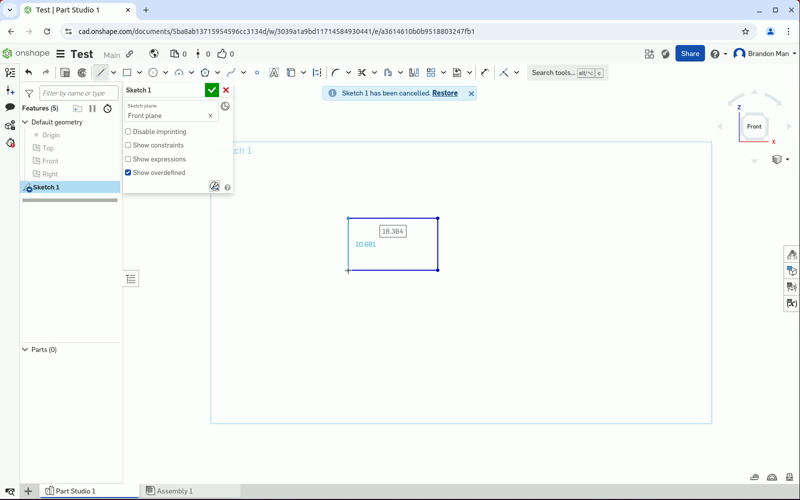
key_up(shift)
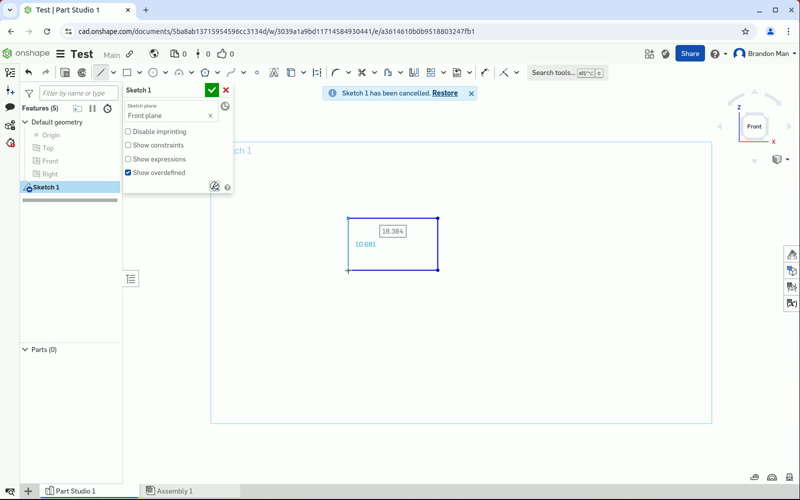
click(348, 270)
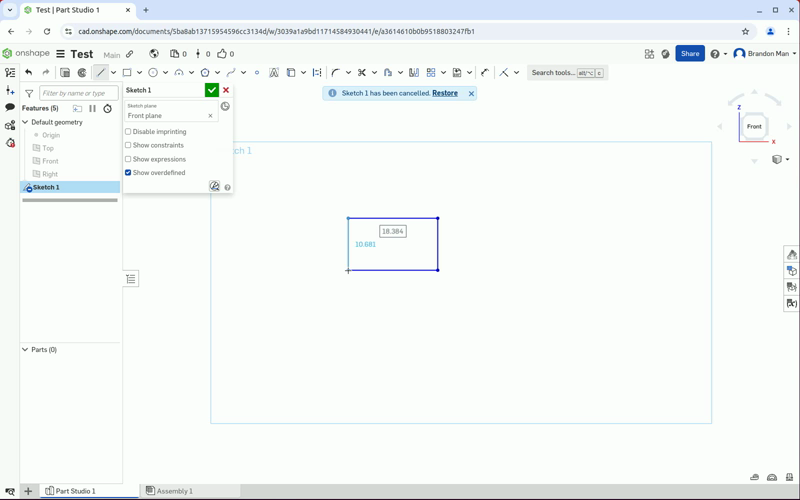
key(esc)
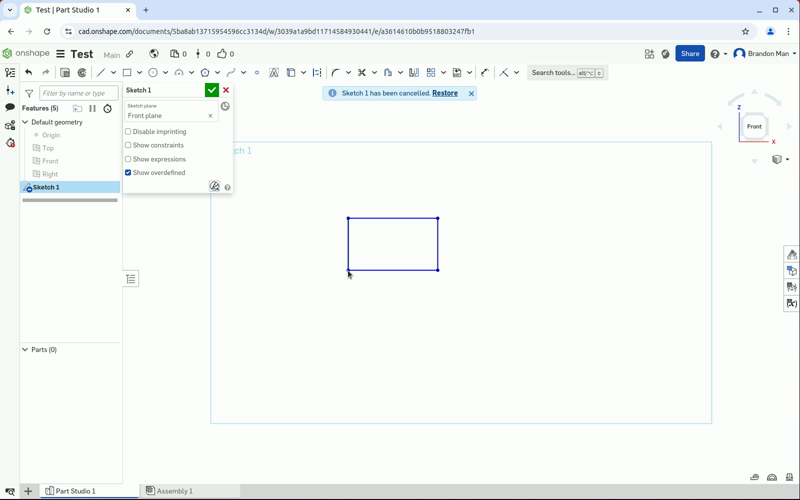
mouse_move(375, 259)
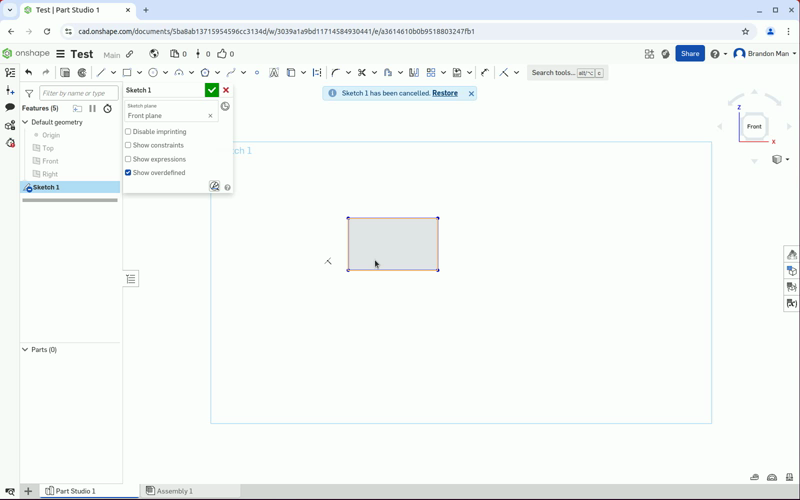
click(375, 259)
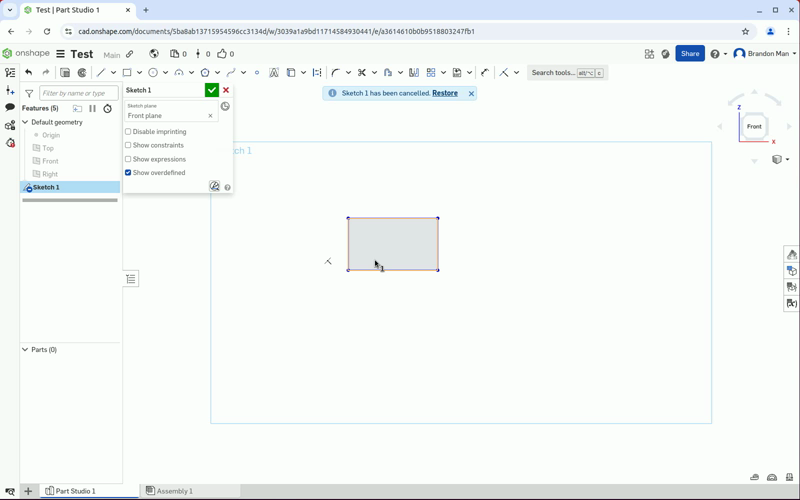
mouse_move(73, 352)
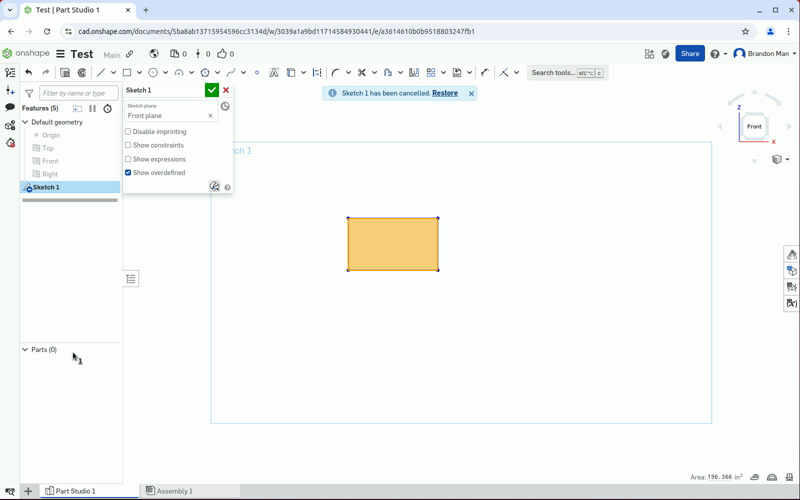
key(shift+y)
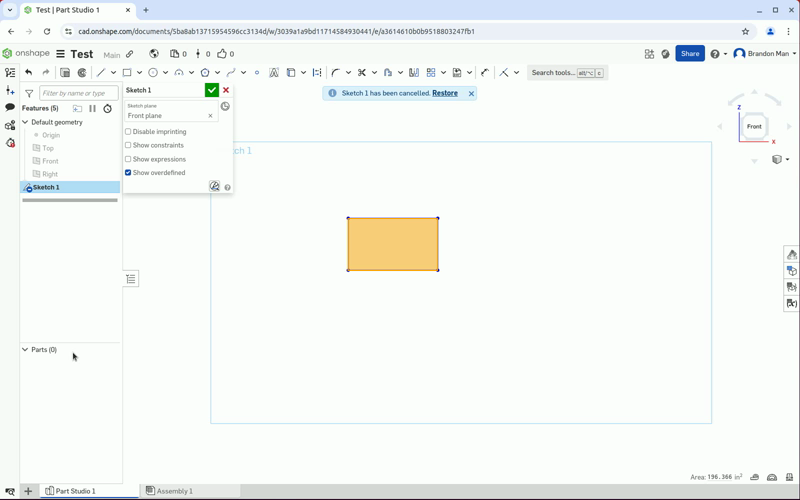
key(shift+e)
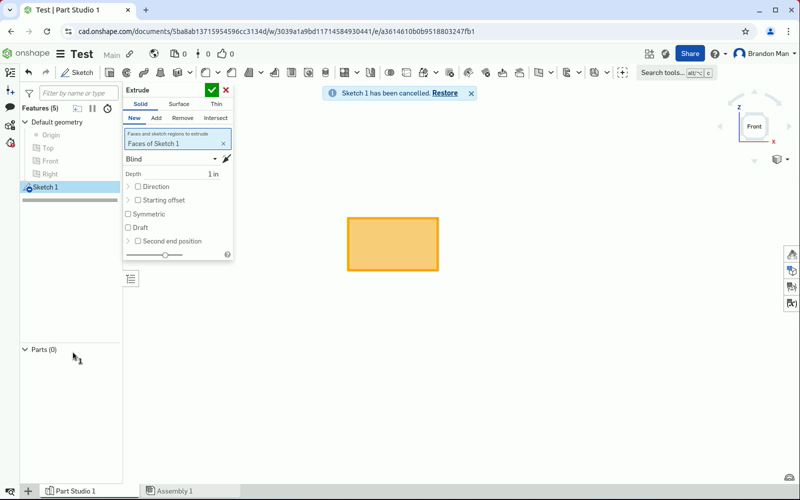
mouse_move(143, 106)
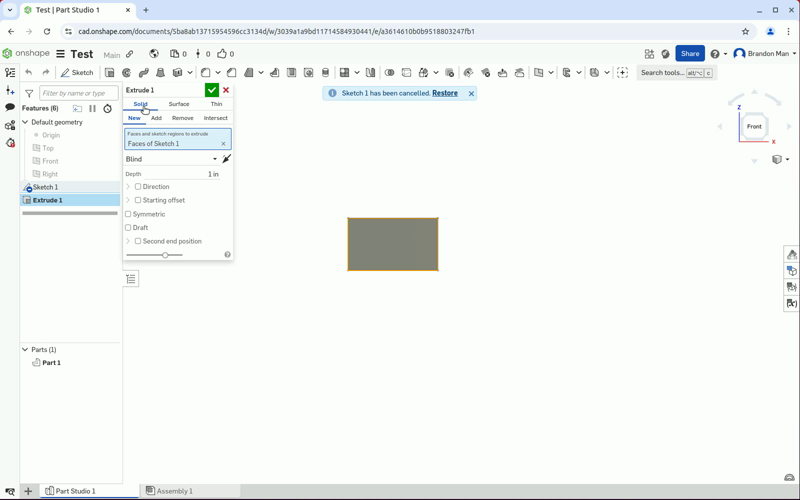
click(143, 106)
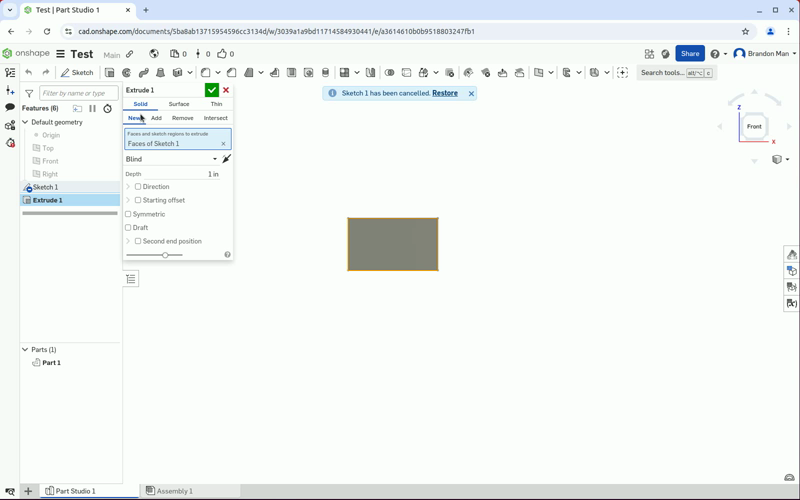
mouse_move(137, 120)
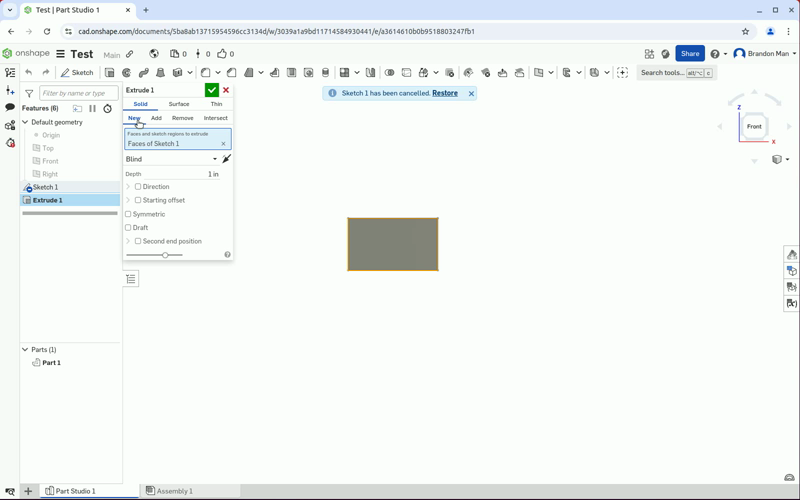
click(137, 120)
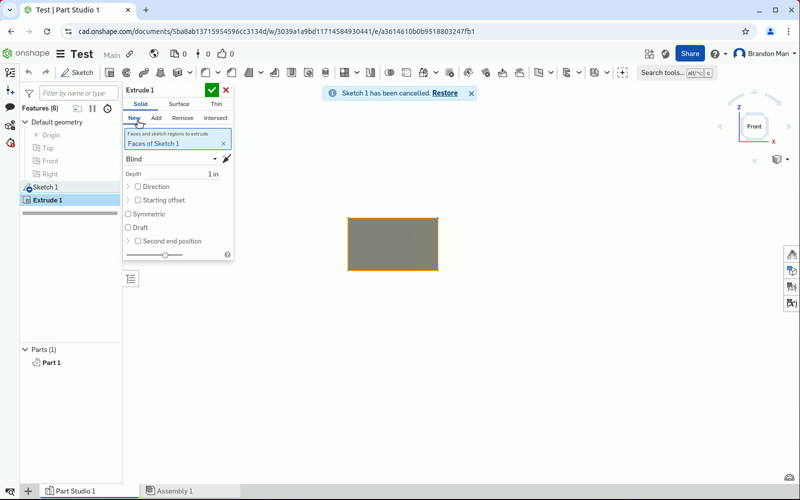
key(tab, 4)
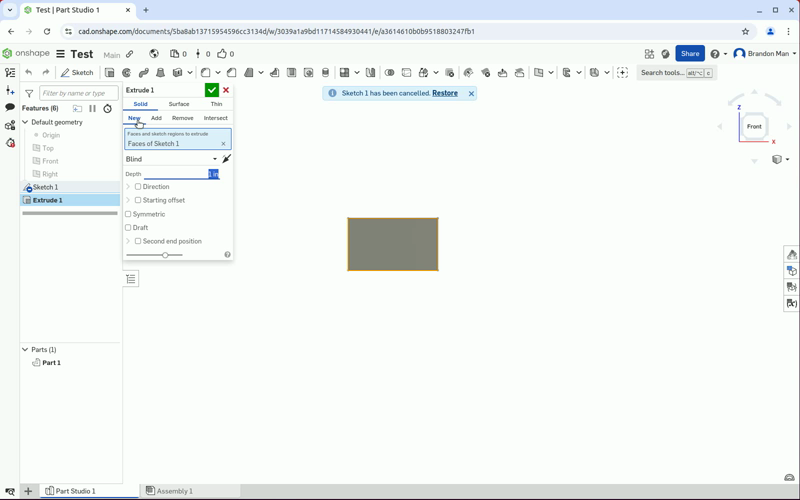
text(12.516)
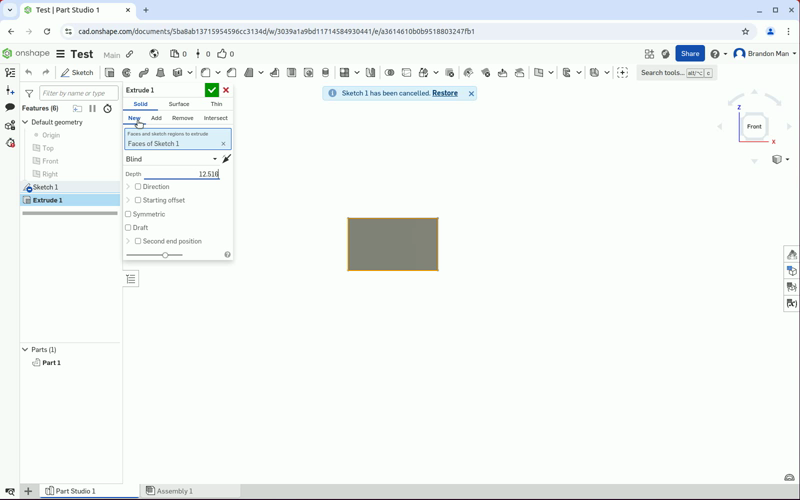
key(tab, 3)
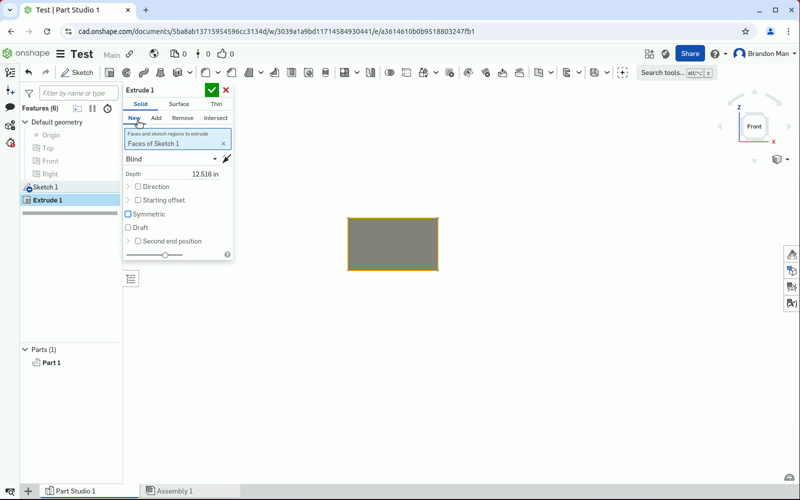
key(space)
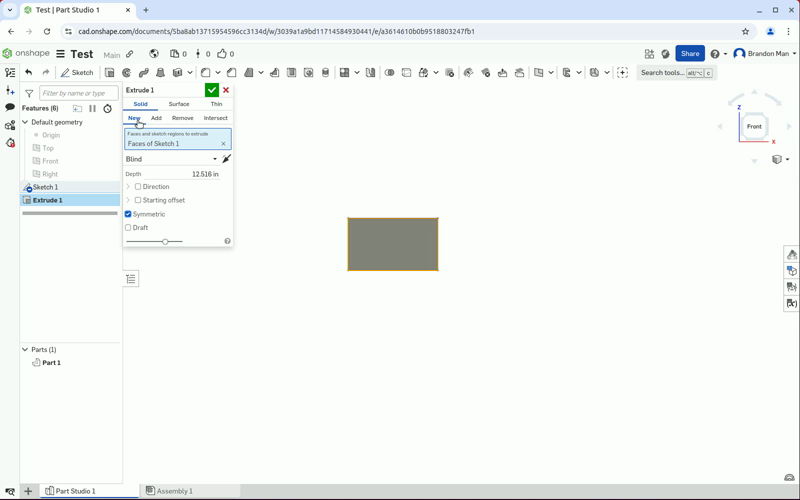
key(enter)
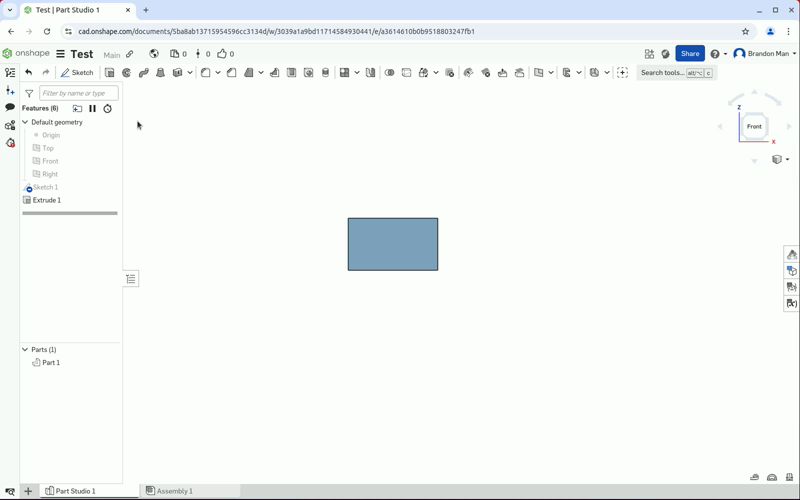
key(shift+h)
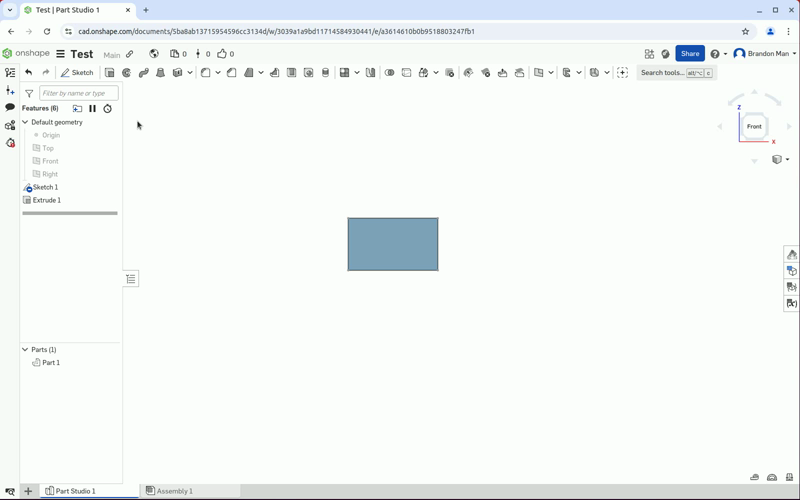
key(shift+h)
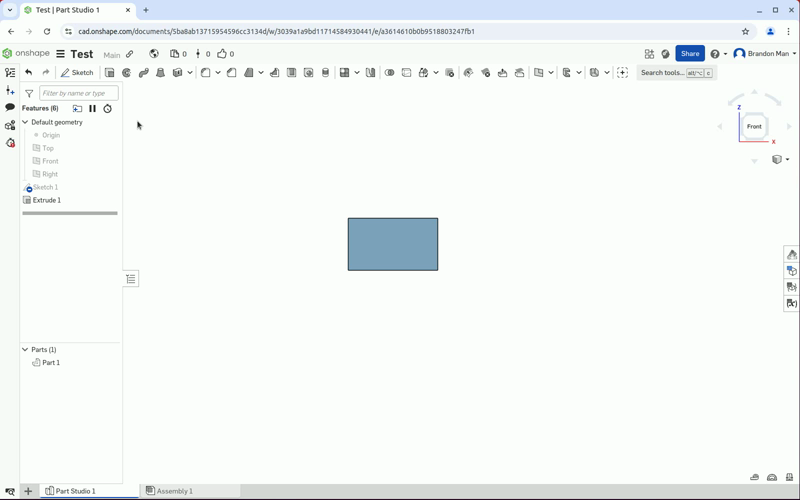
mouse_move(73, 189)
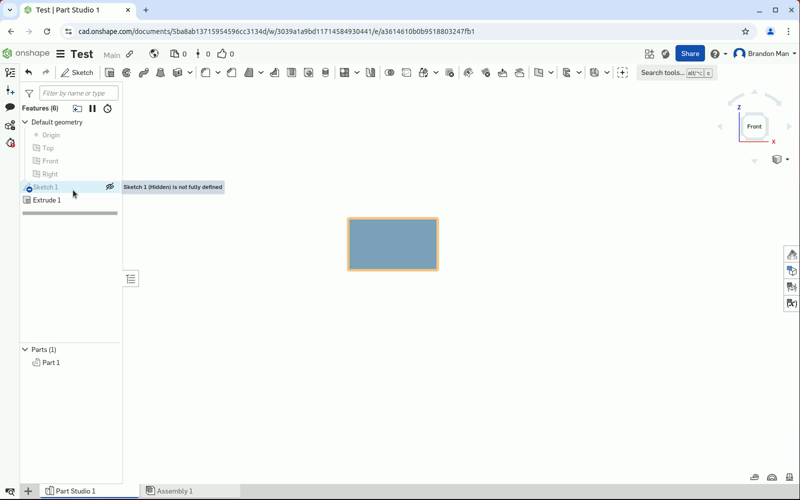
click(73, 189)
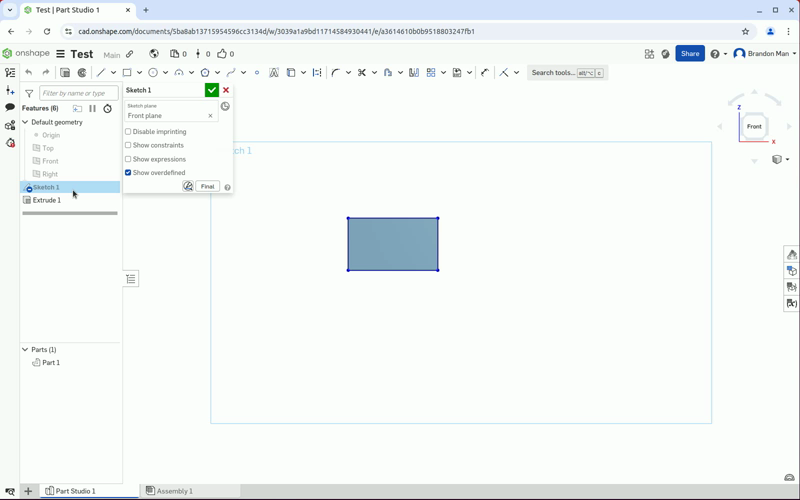
mouse_move(229, 92)
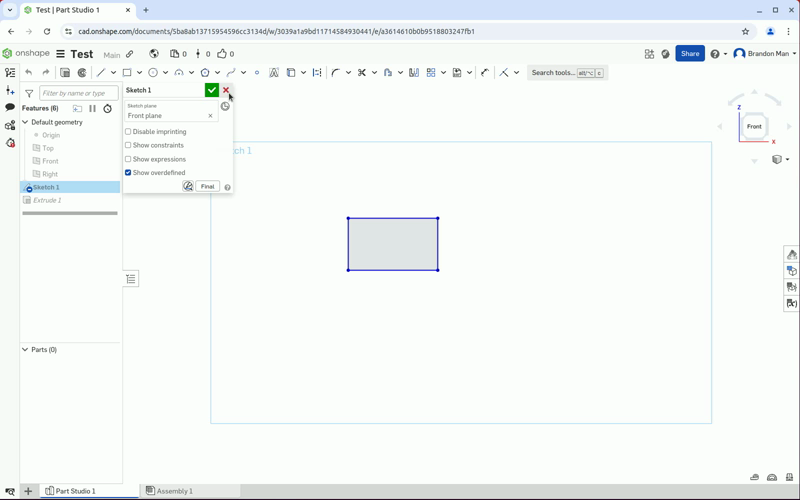
click(229, 92)
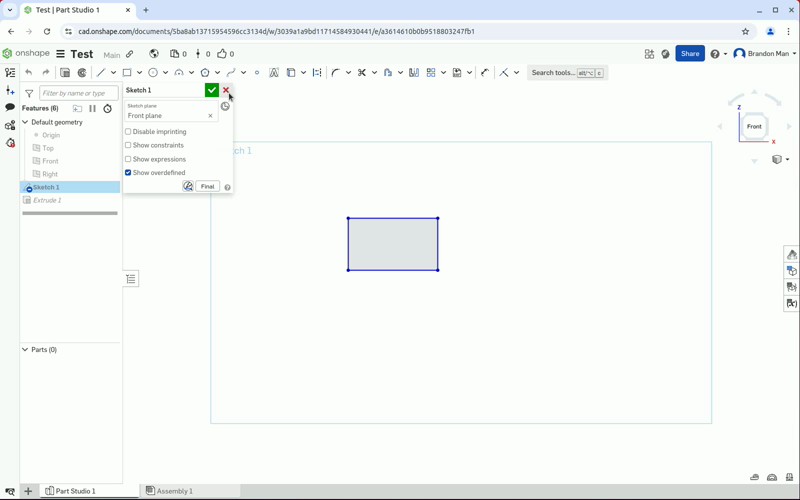
key(shift+s)
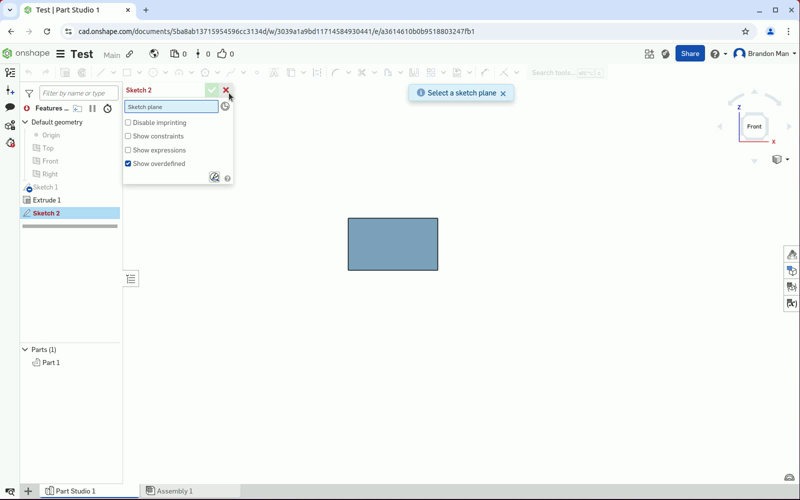
mouse_move(73, 163)
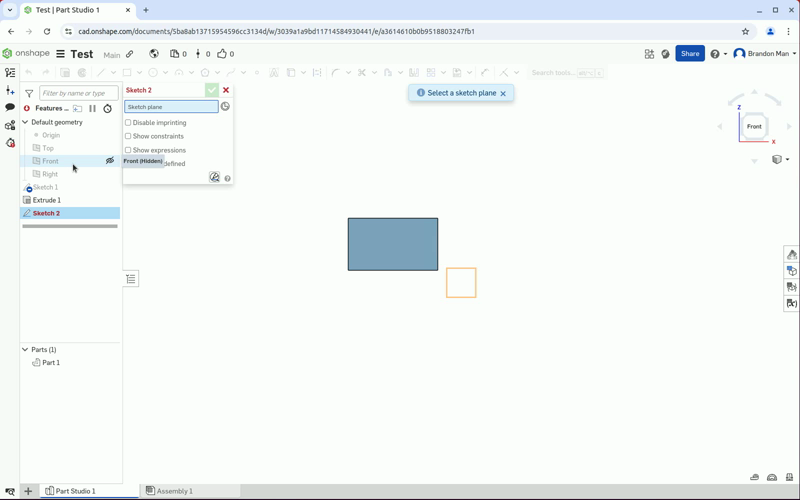
click(73, 163)
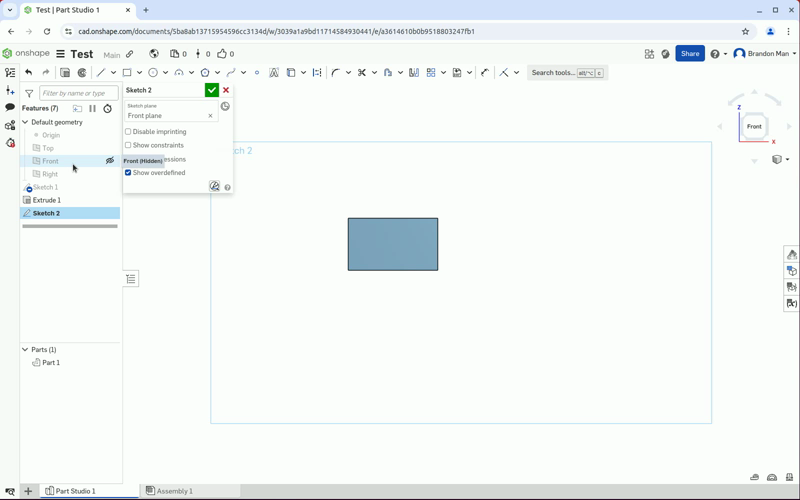
mouse_move(73, 352)
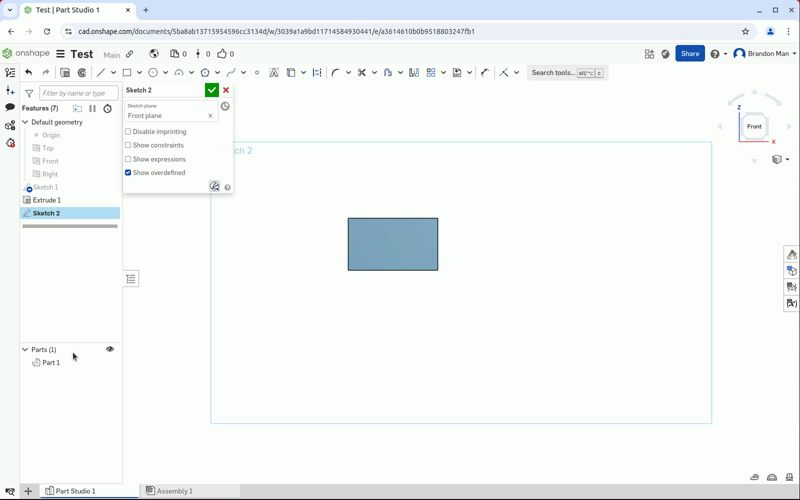
key(y)
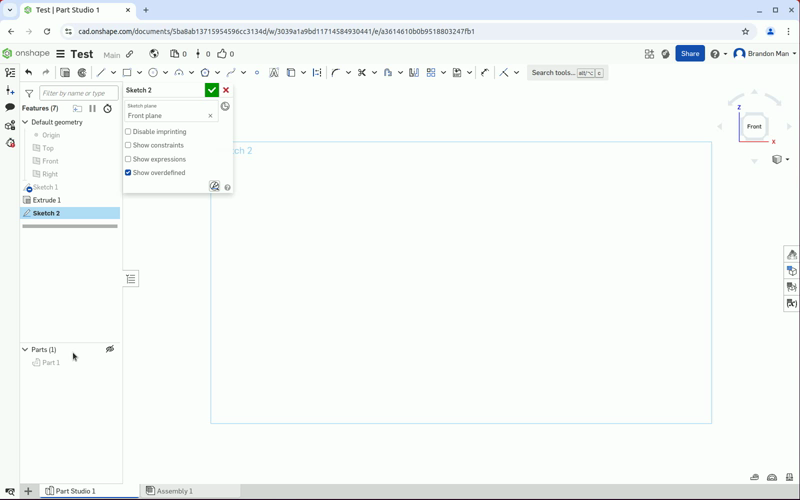
key(l)
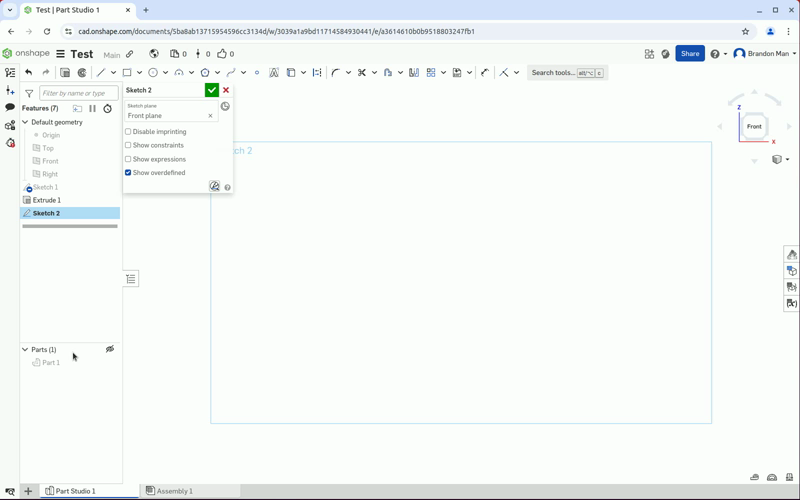
key_down(shift)
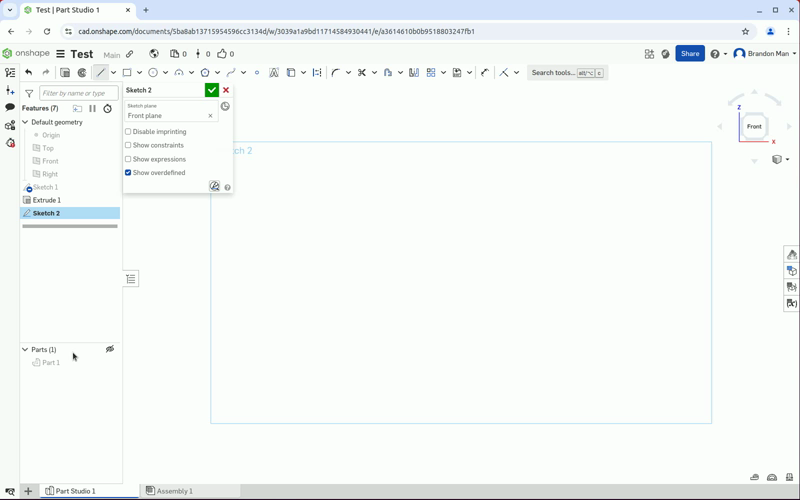
mouse_move(348, 270)
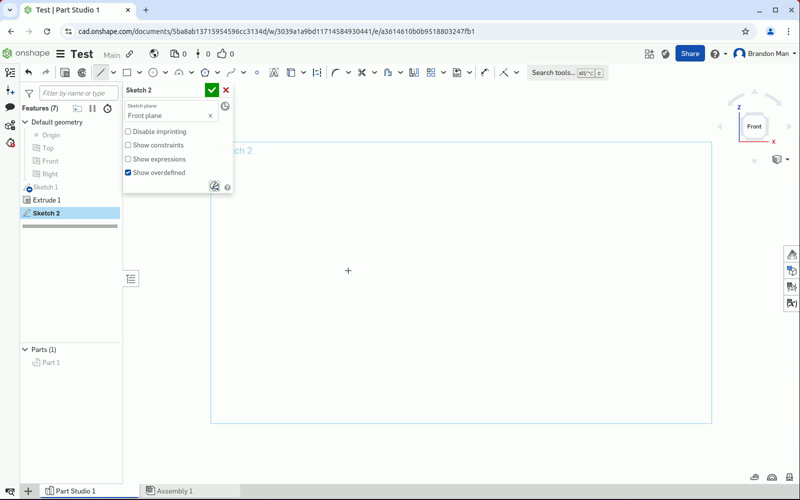
click(348, 270)
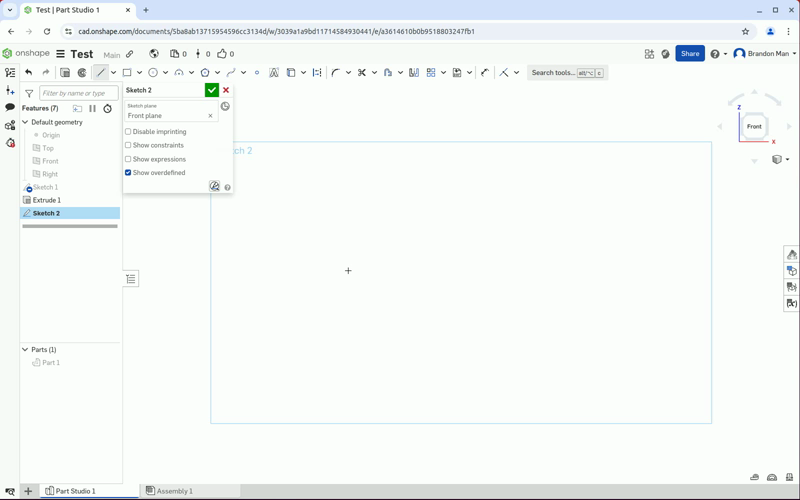
key_up(shift)
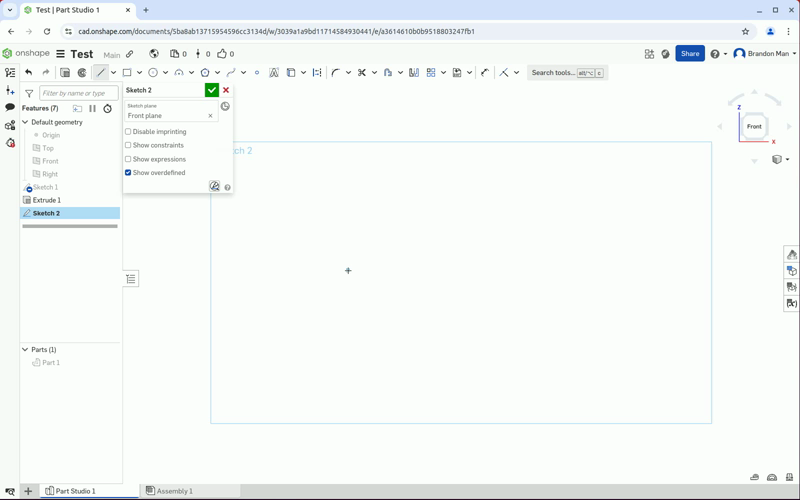
key_down(shift)
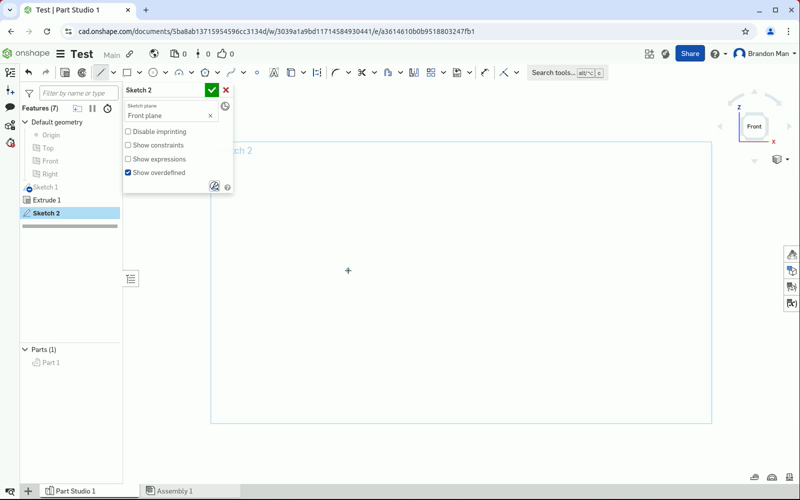
mouse_move(437, 270)
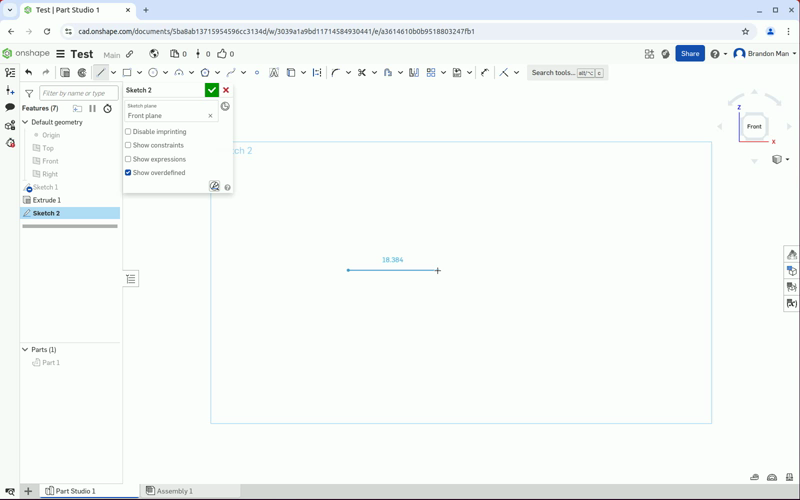
click(437, 270)
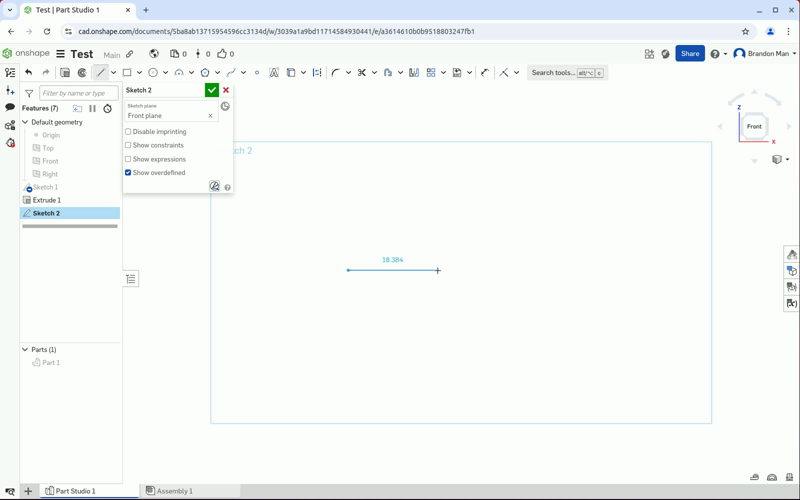
key_up(shift)
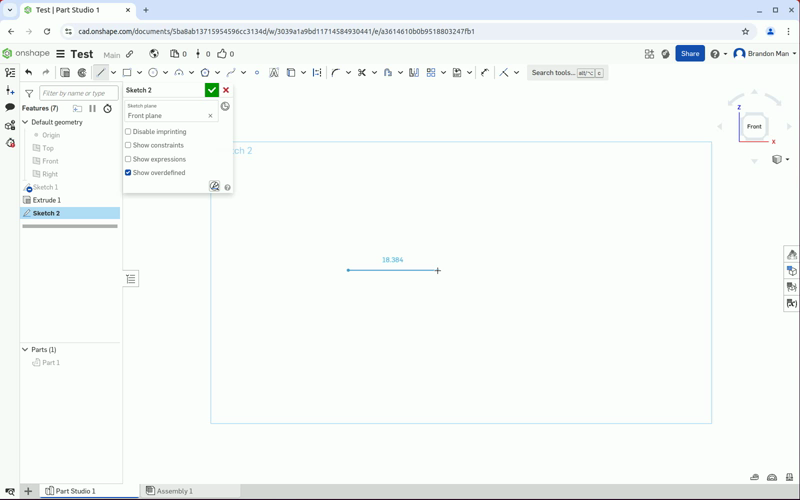
key_down(shift)
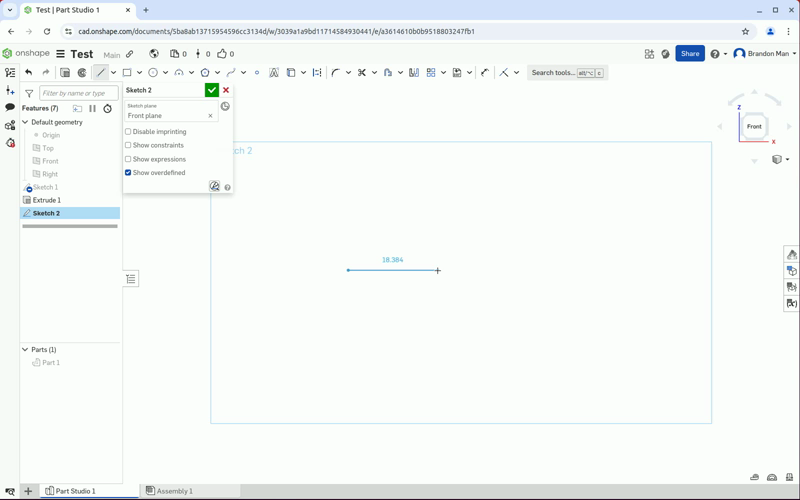
mouse_move(467, 270)
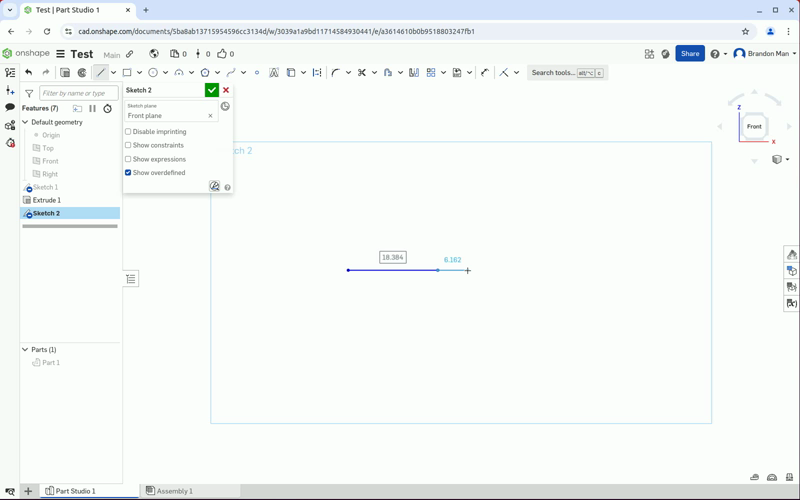
mouse_move(437, 218)
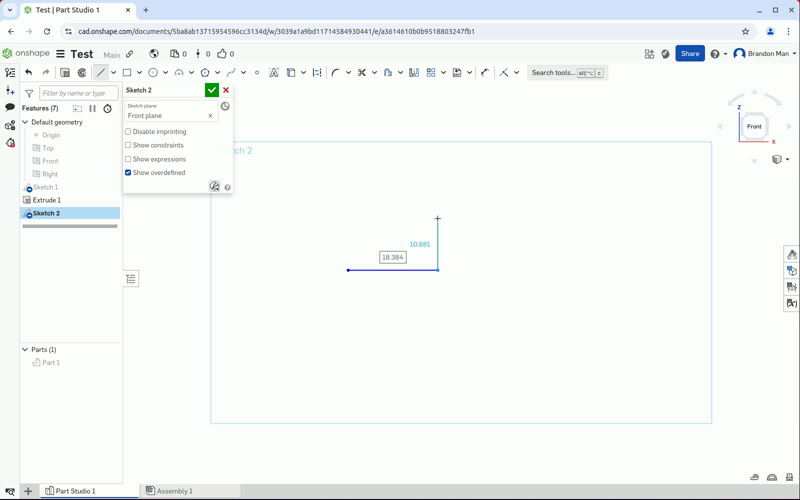
click(437, 218)
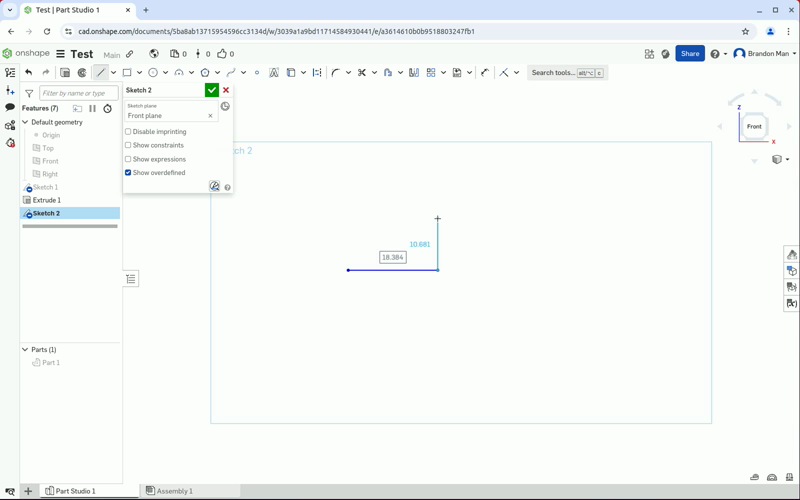
key_up(shift)
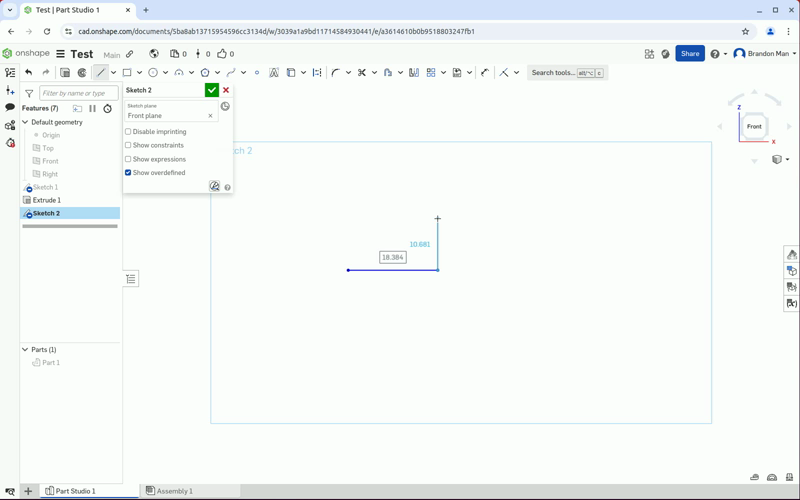
key_down(shift)
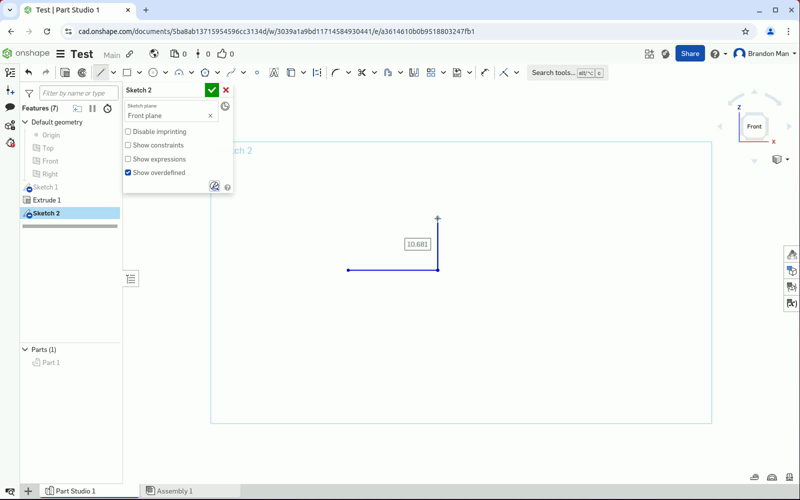
mouse_move(348, 218)
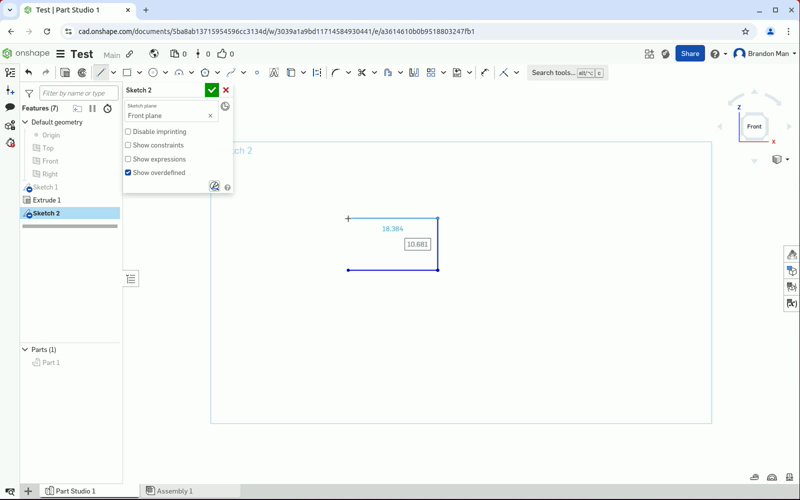
click(348, 218)
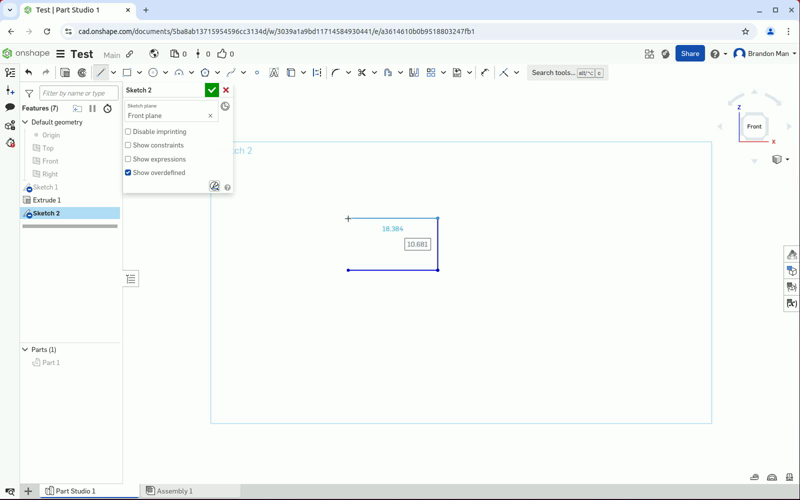
key_up(shift)
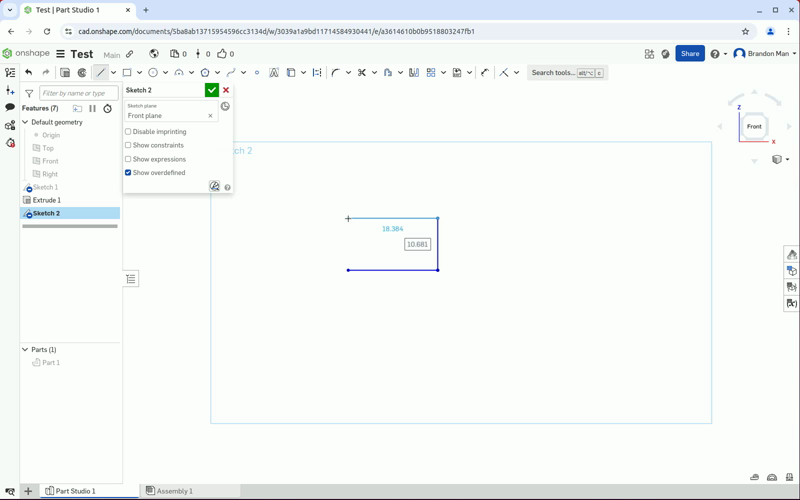
mouse_move(378, 218)
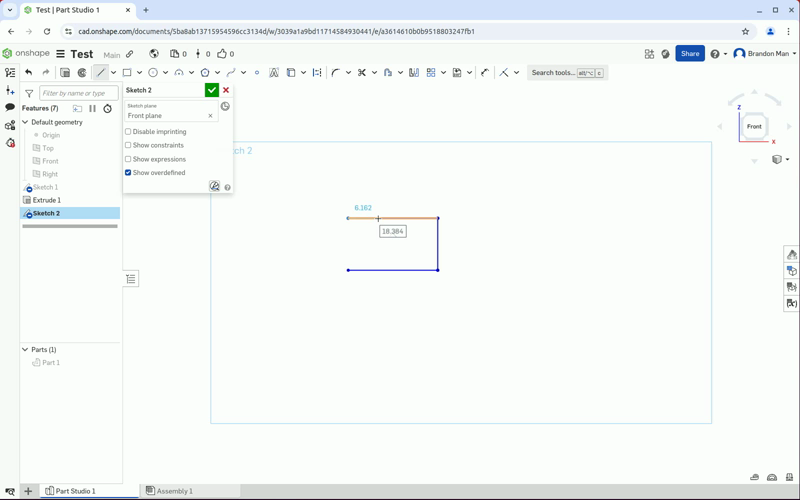
key_down(shift)
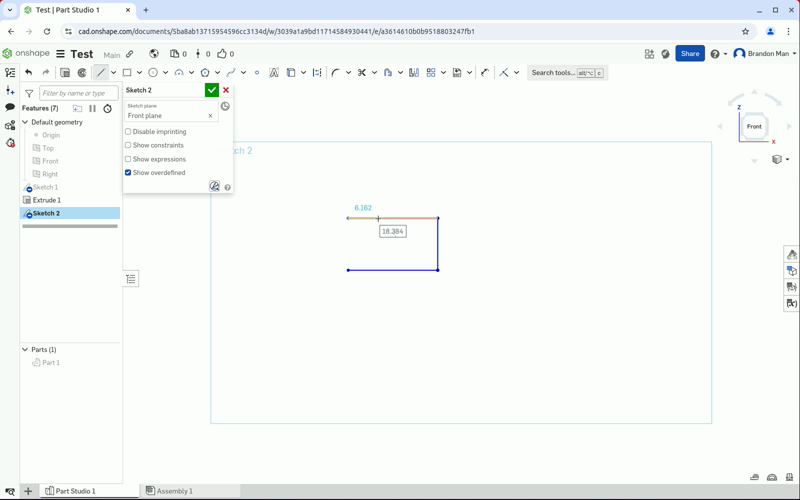
mouse_move(348, 270)
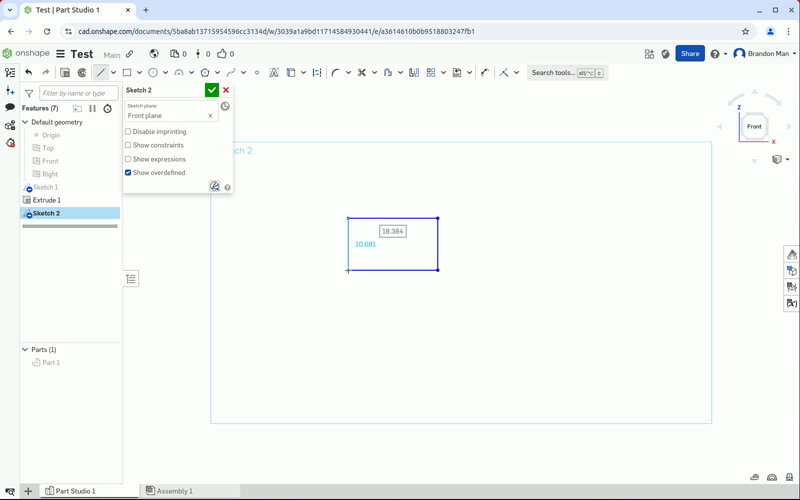
key_up(shift)
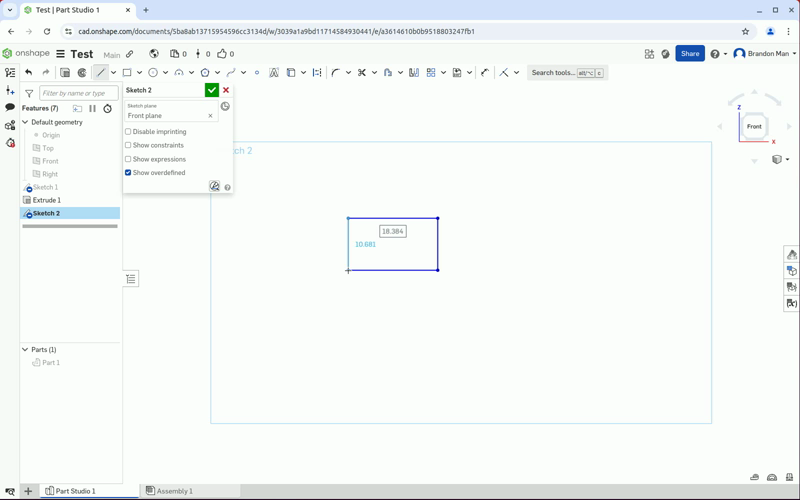
click(348, 270)
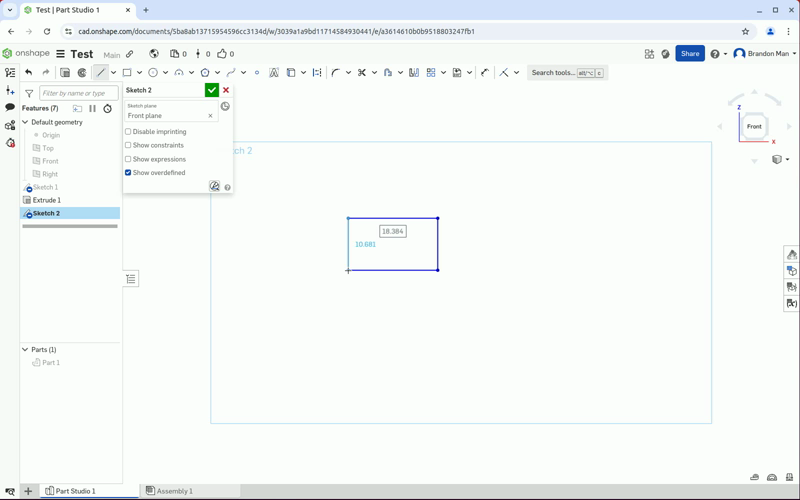
key(esc)
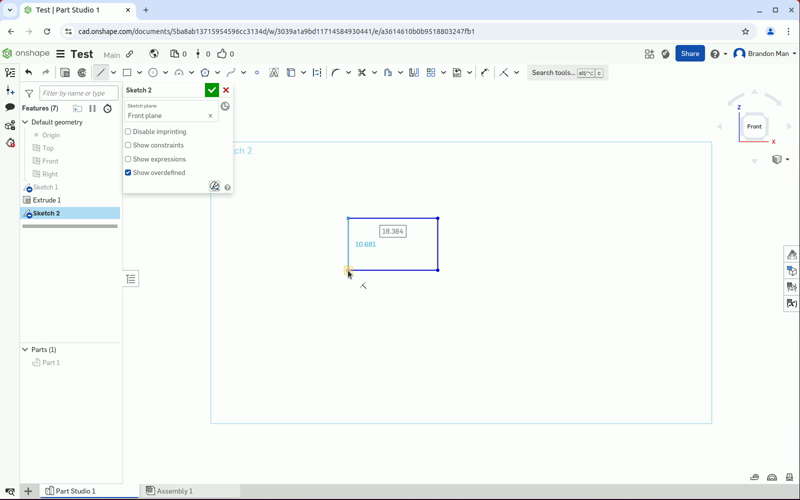
mouse_move(393, 261)
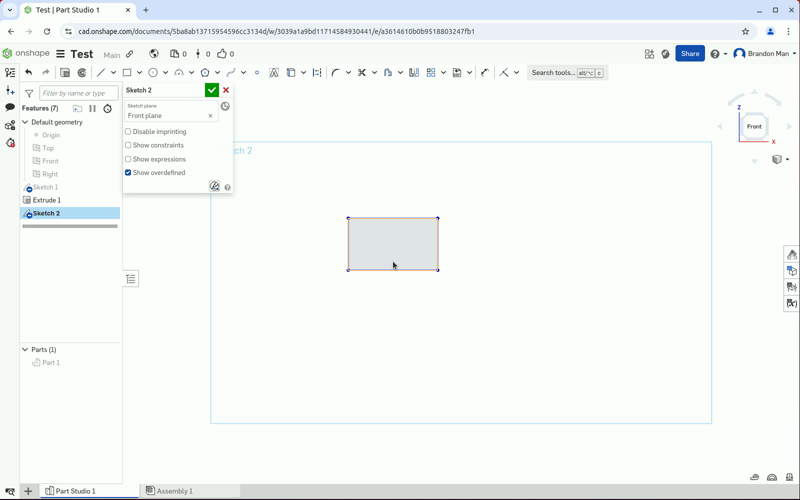
click(393, 261)
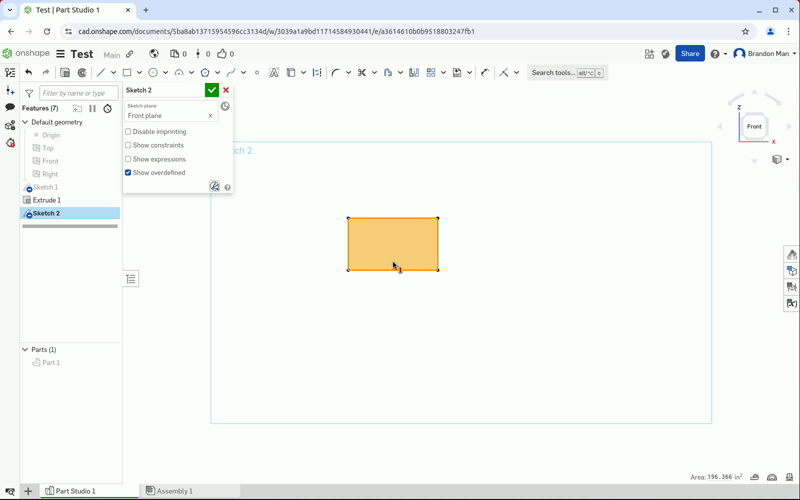
mouse_move(73, 352)
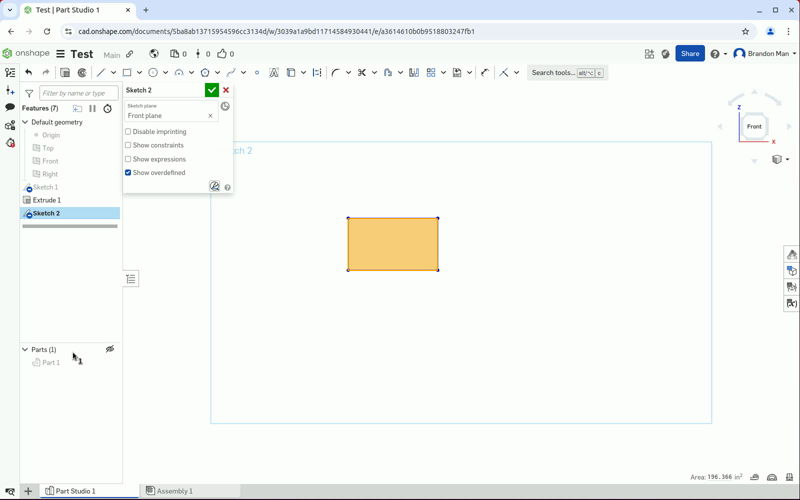
key(shift+y)
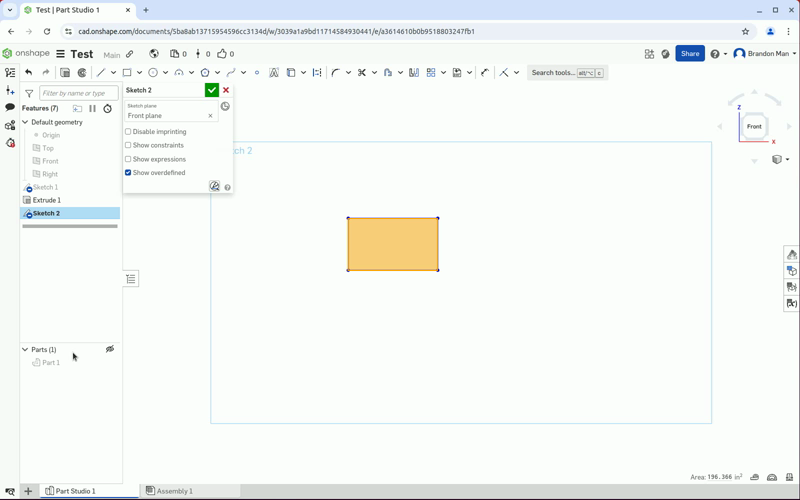
key(shift+e)
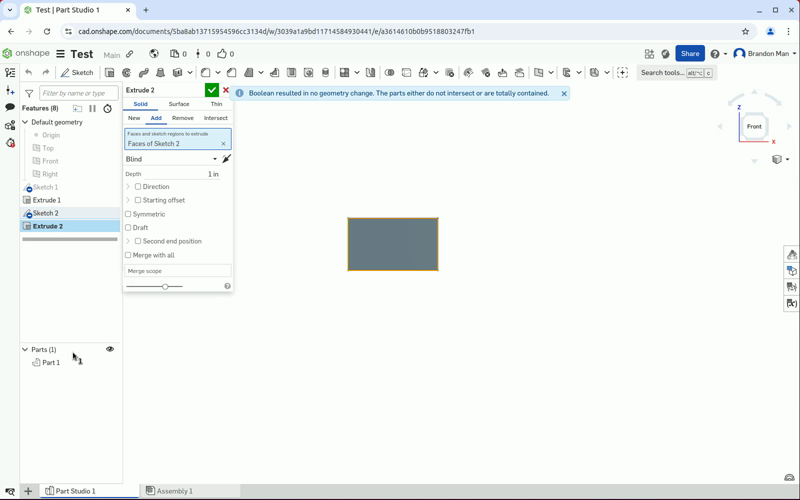
mouse_move(143, 106)
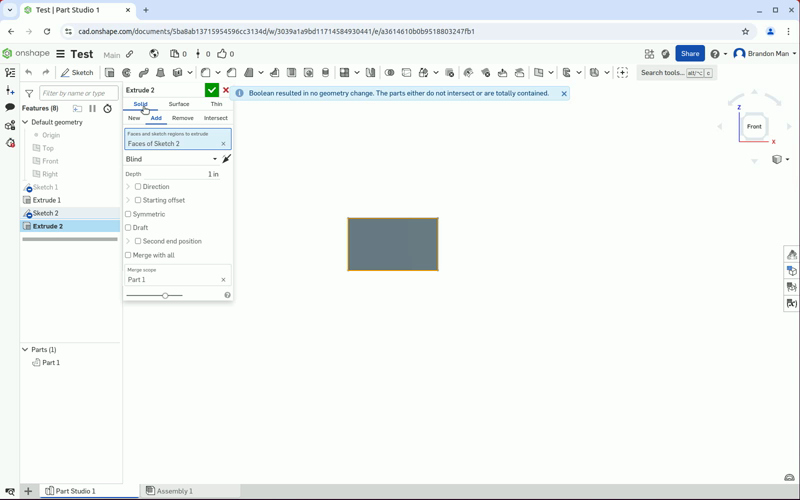
click(143, 106)
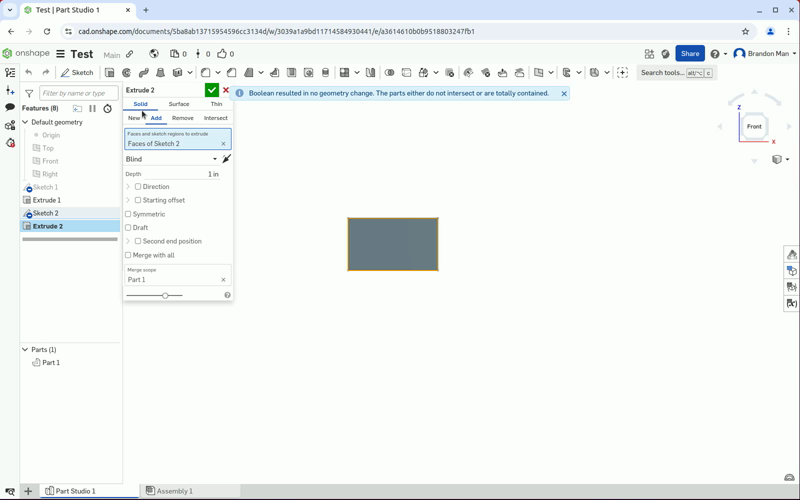
mouse_move(137, 120)
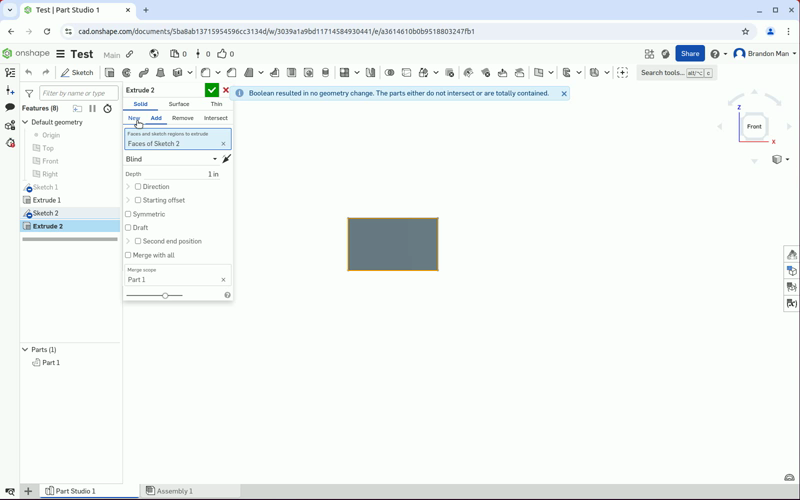
click(137, 120)
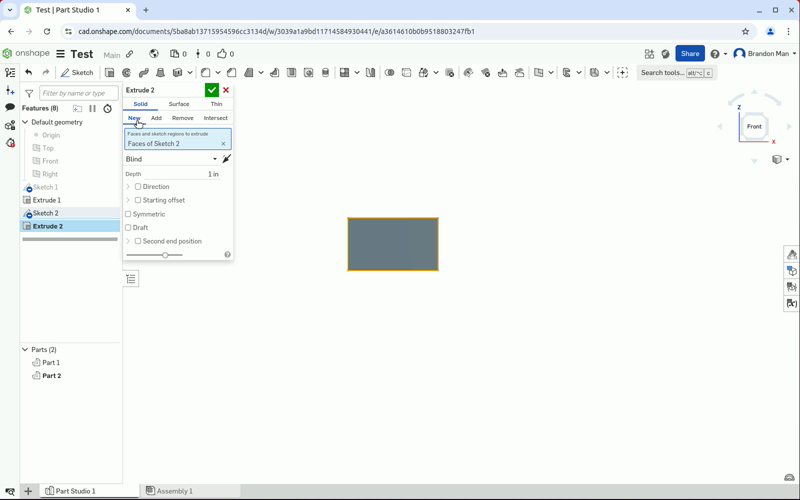
key(tab, 4)
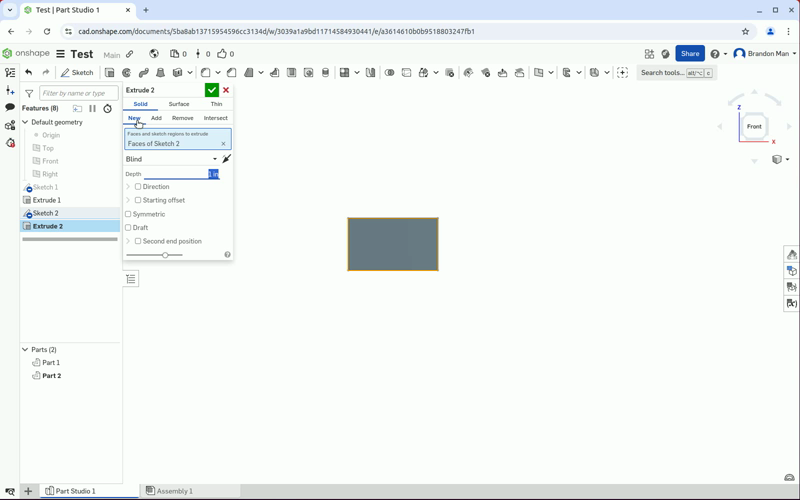
text(12.516)
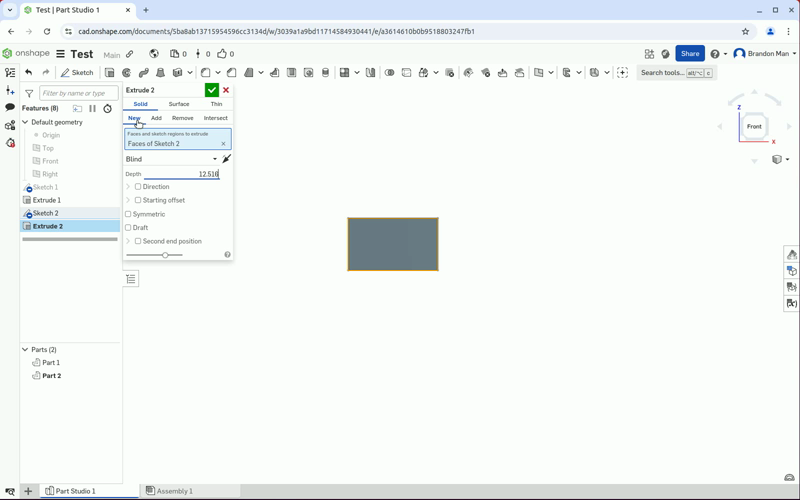
key(tab, 3)
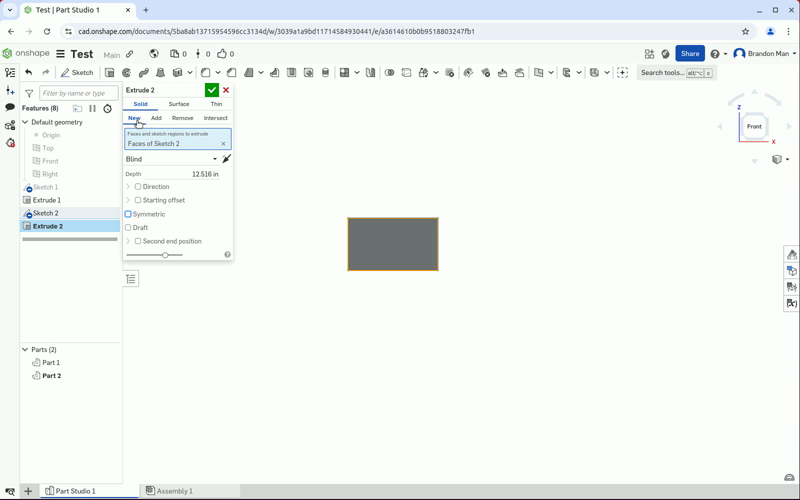
key(space)
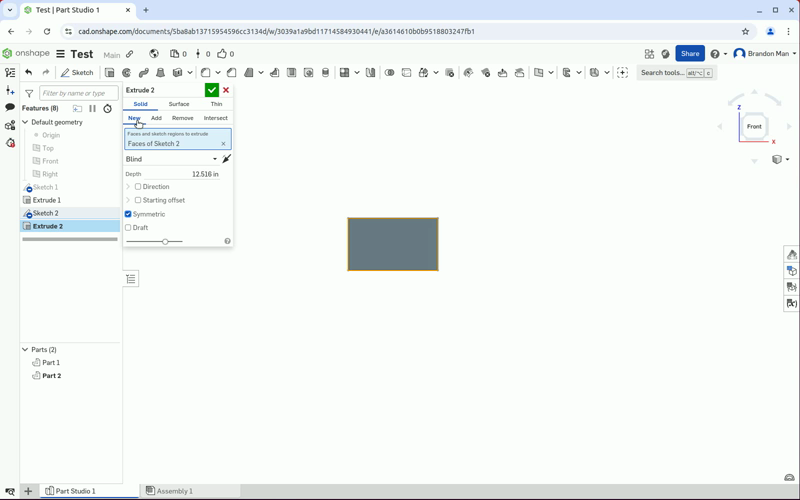
key(enter)
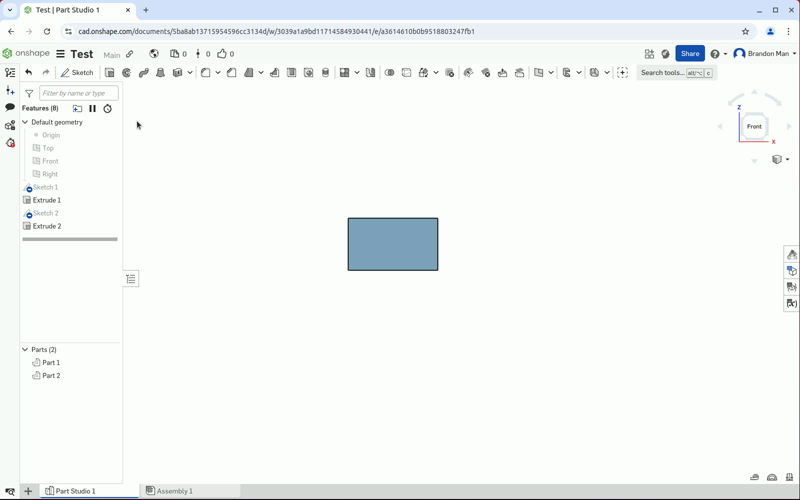
key(shift+h)
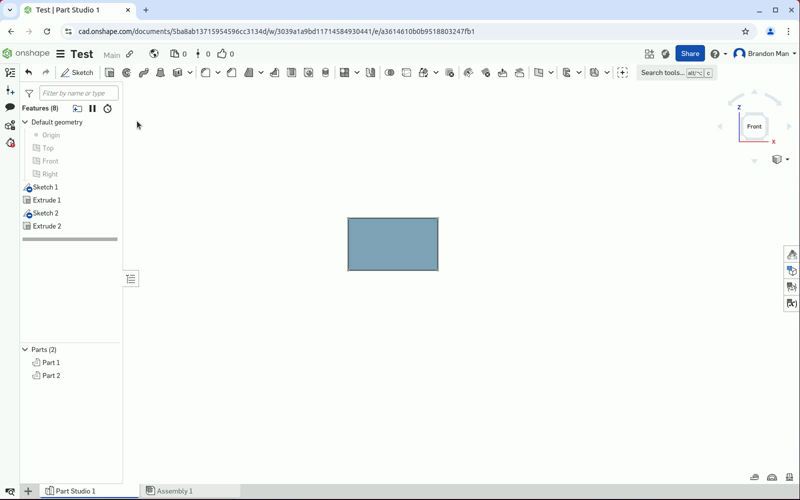
key(shift+h)
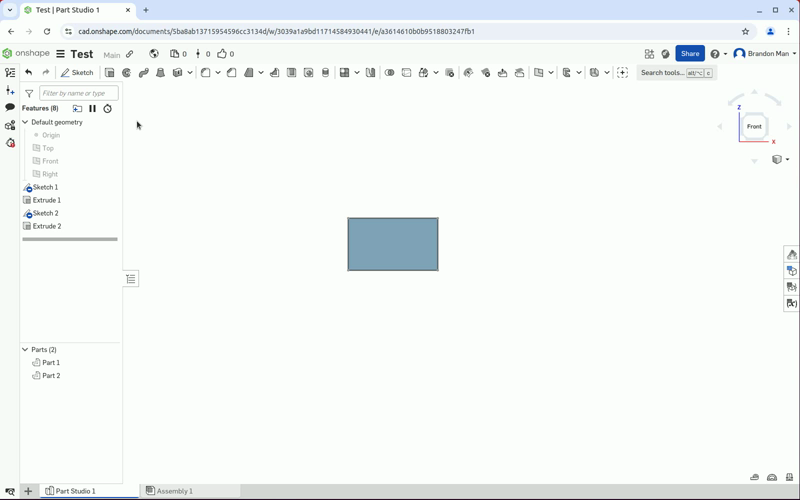
key(shift+7)
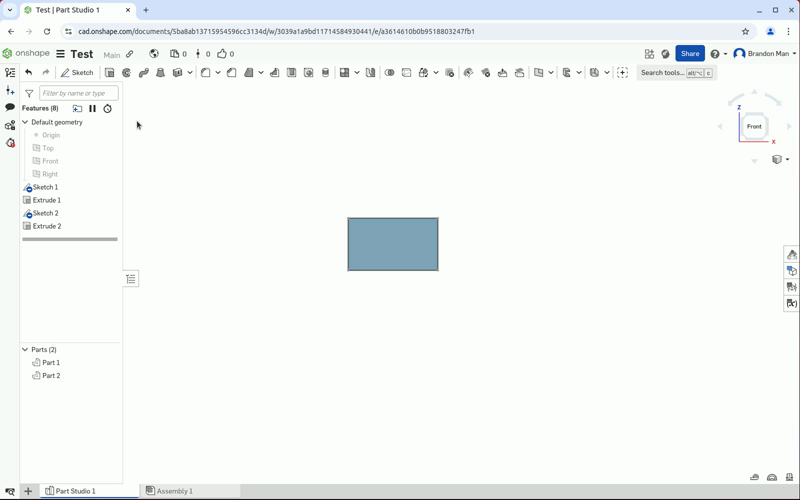
key(left, 2)
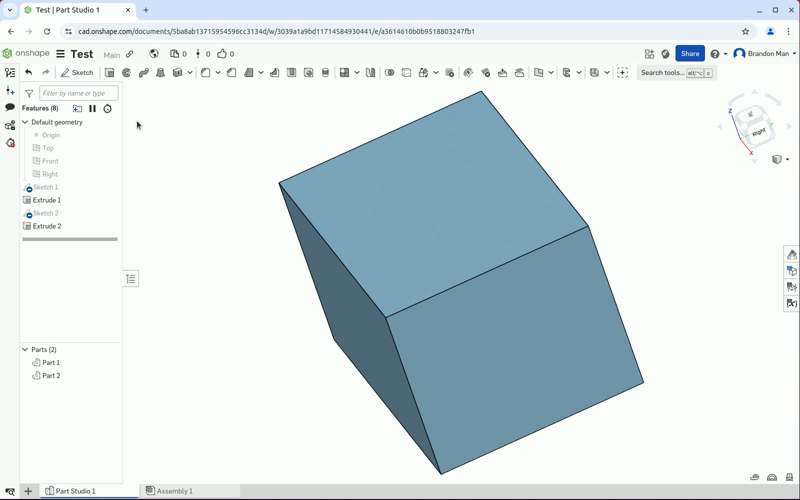
key(down, 2)
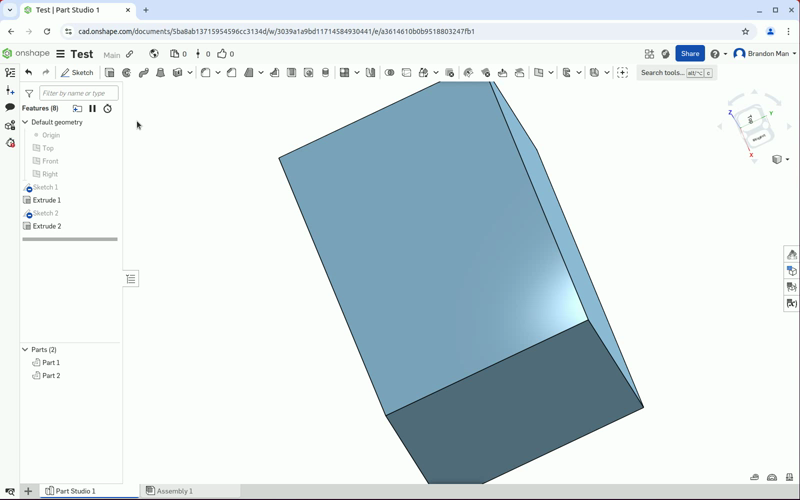
key(up, 2)
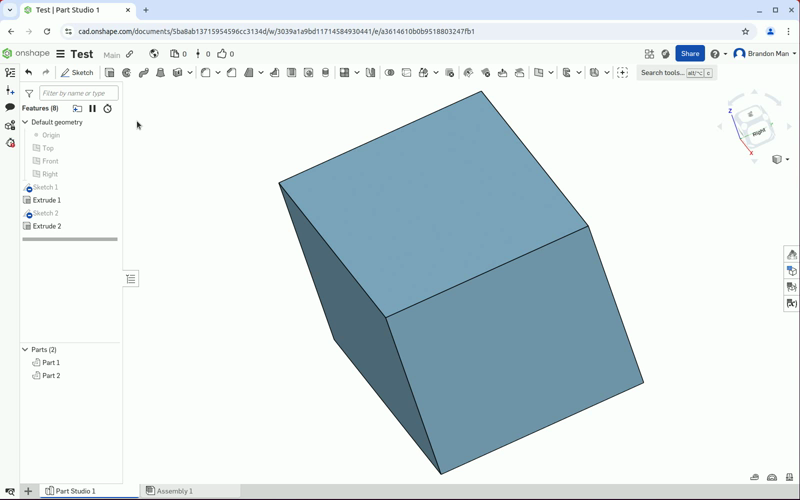
key(right, 2)
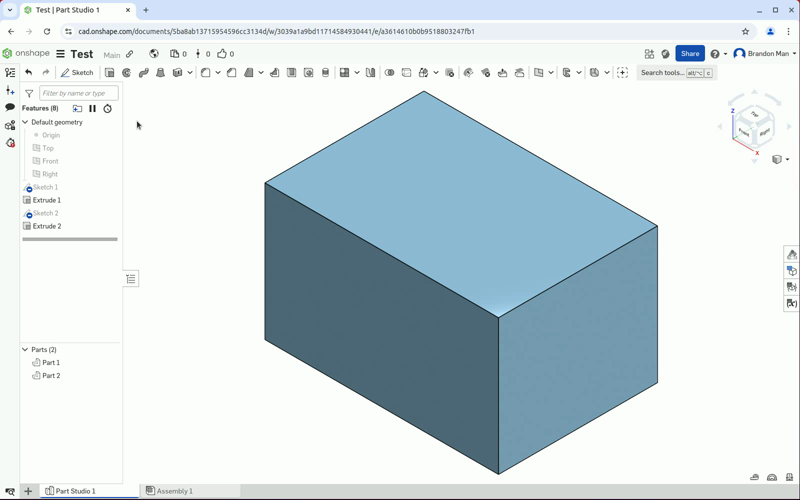
mouse_move(73, 189)
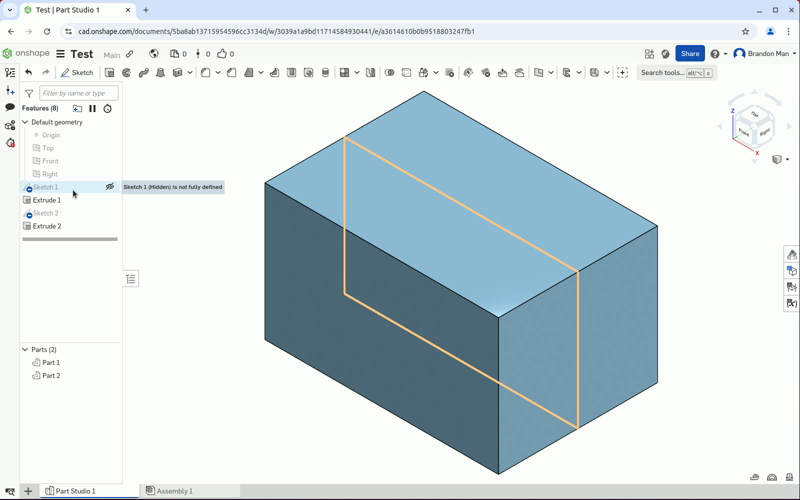
click(73, 189)